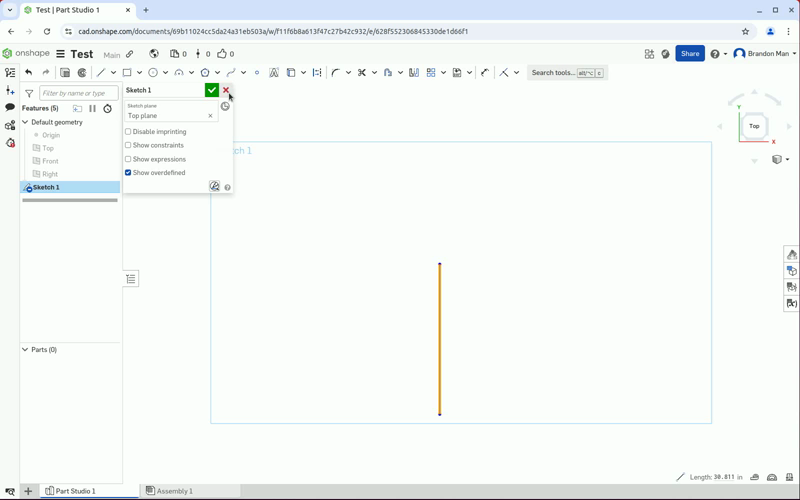
key(shift+h)
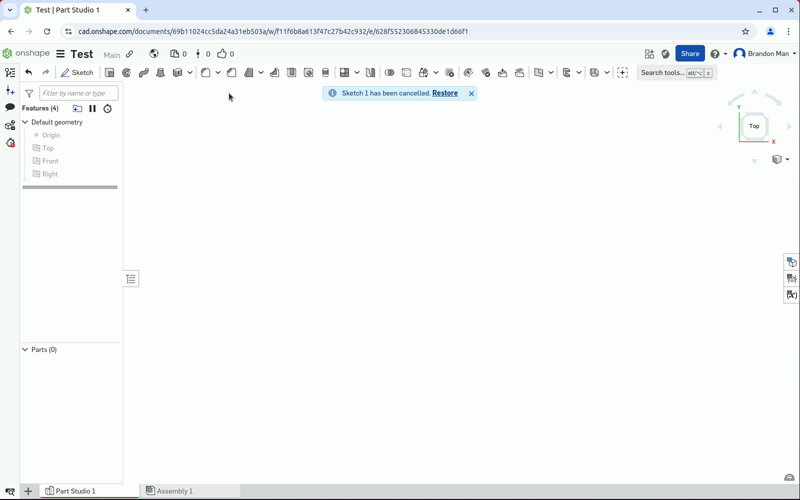
mouse_move(73, 352)
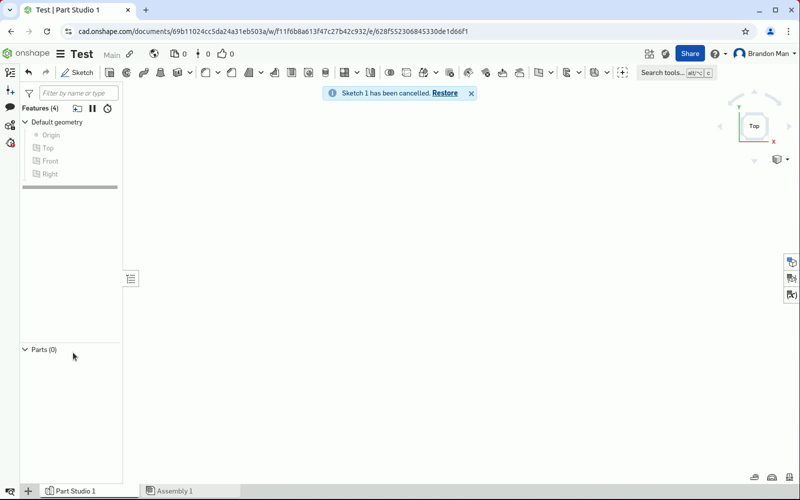
key(y)
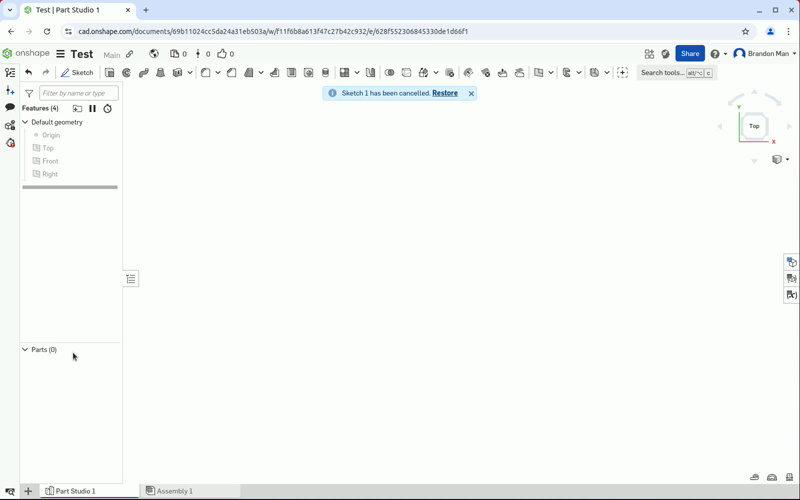
key(shift+p)
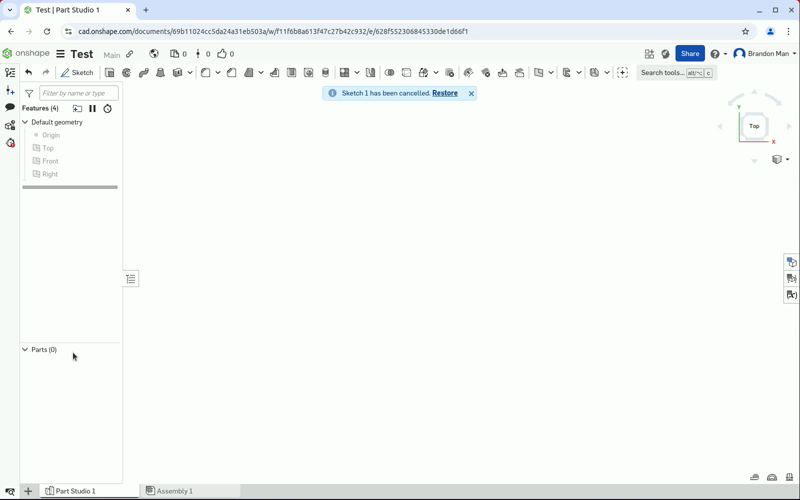
key(space)
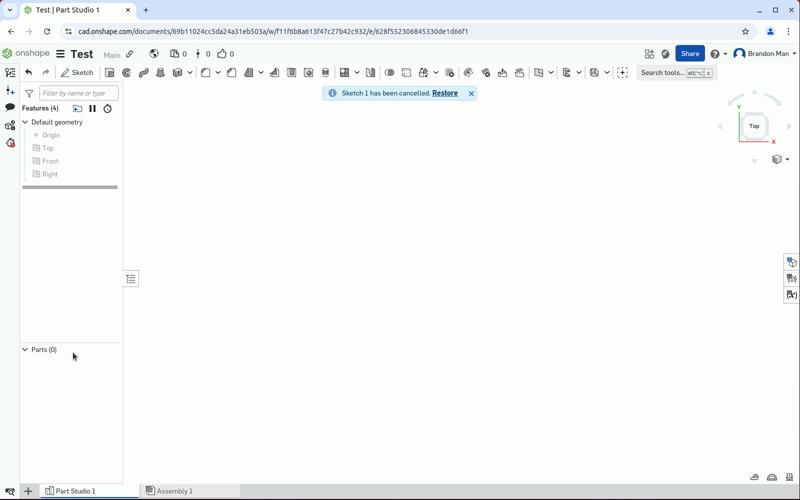
key_down(shift)
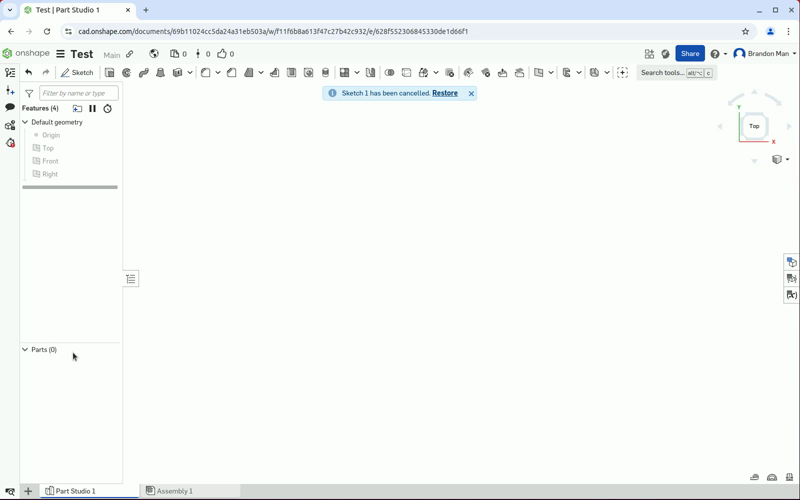
key(up)
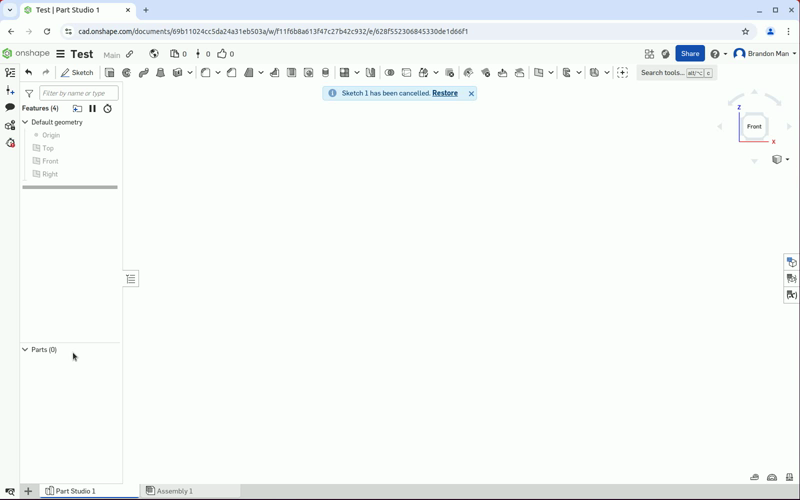
key_up(shift)
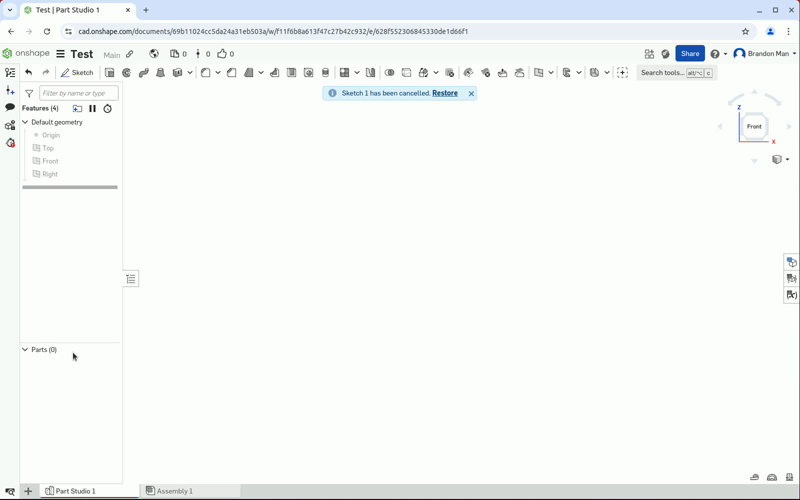
mouse_move(73, 352)
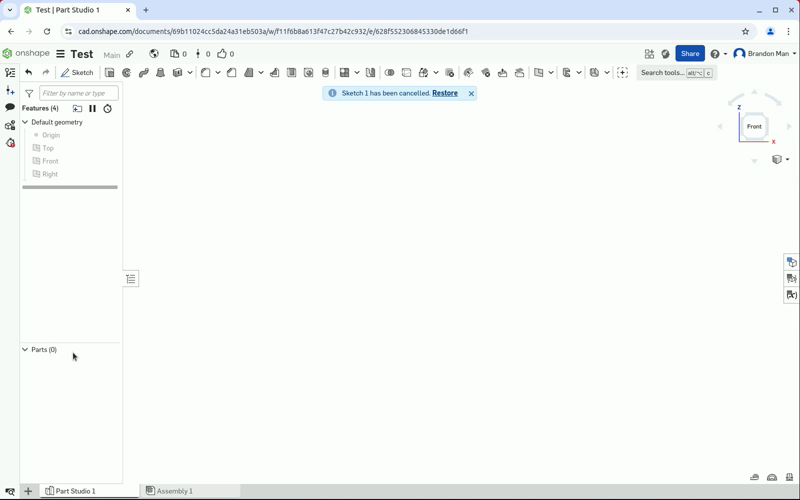
key(shift+y)
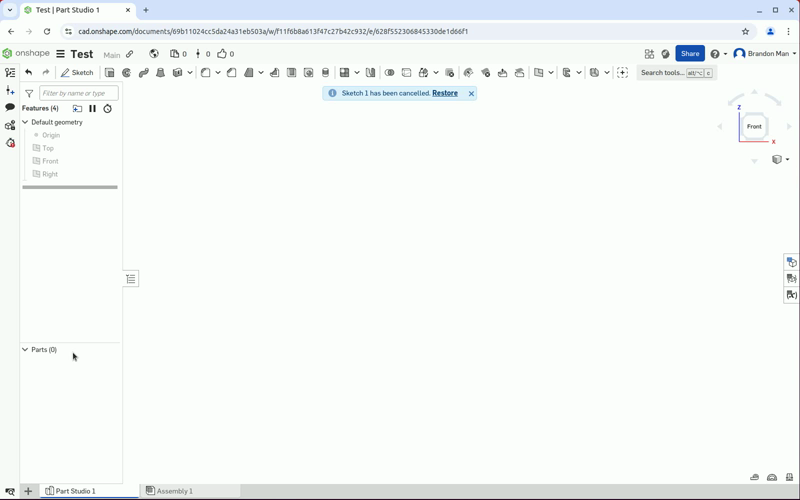
key(shift+s)
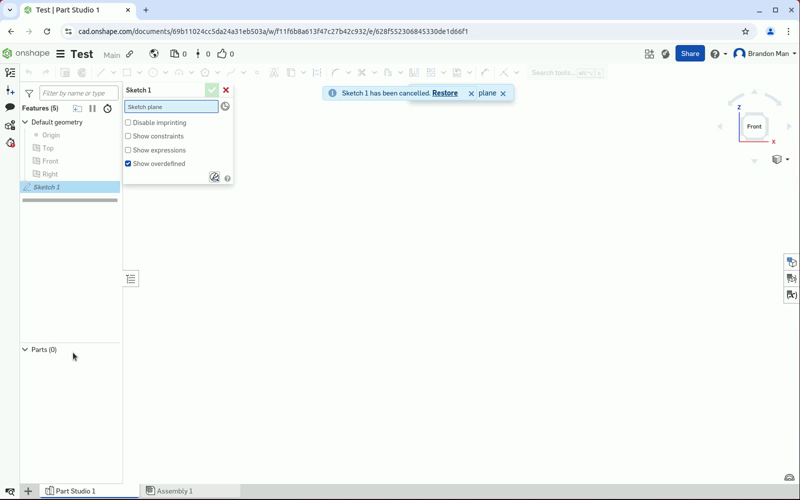
mouse_move(73, 163)
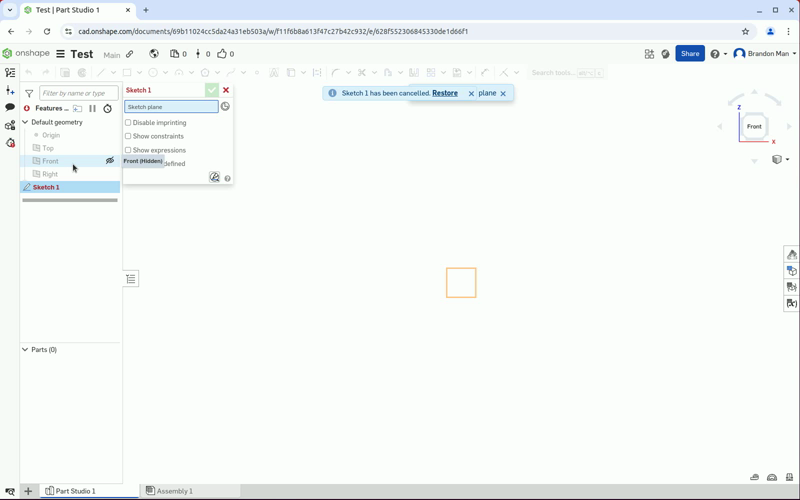
click(73, 163)
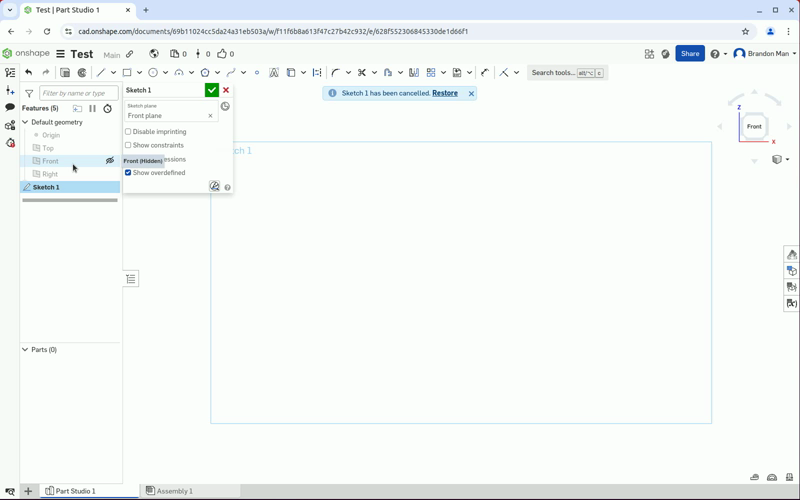
mouse_move(73, 352)
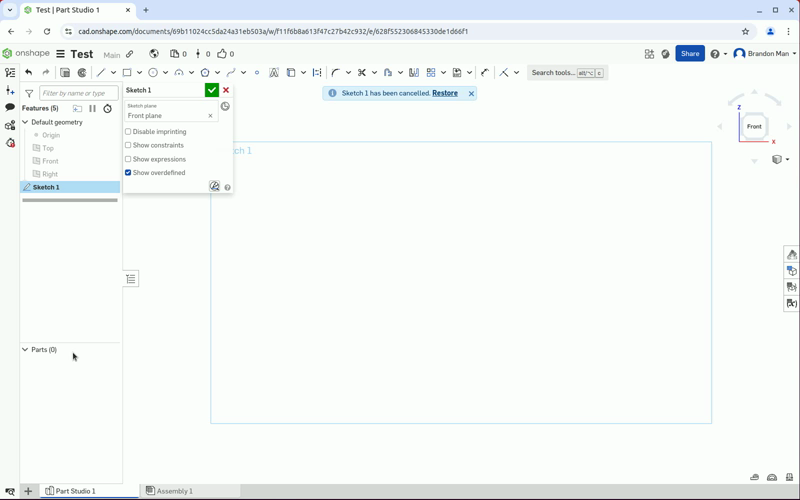
key(y)
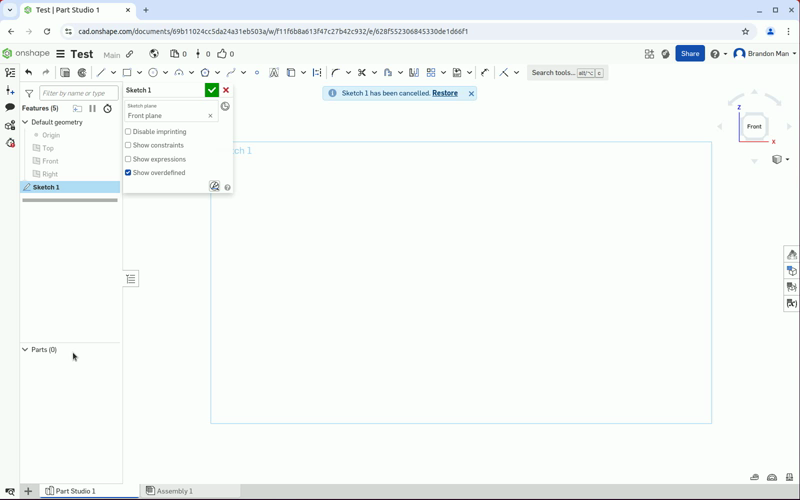
key(l)
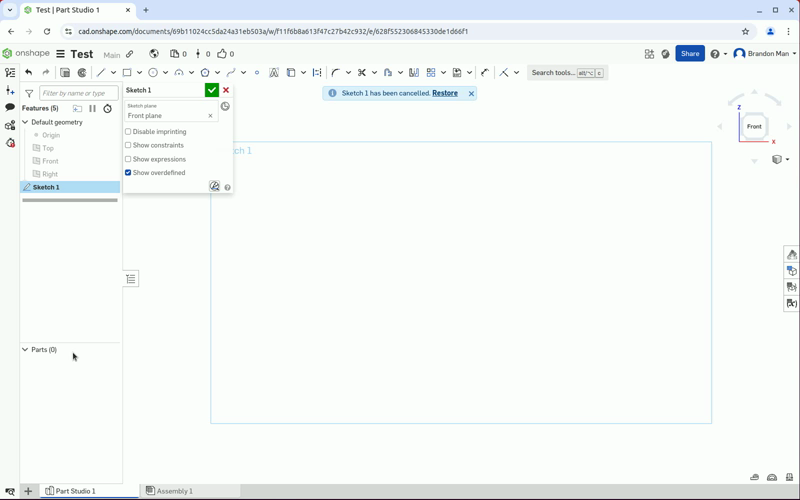
key_down(shift)
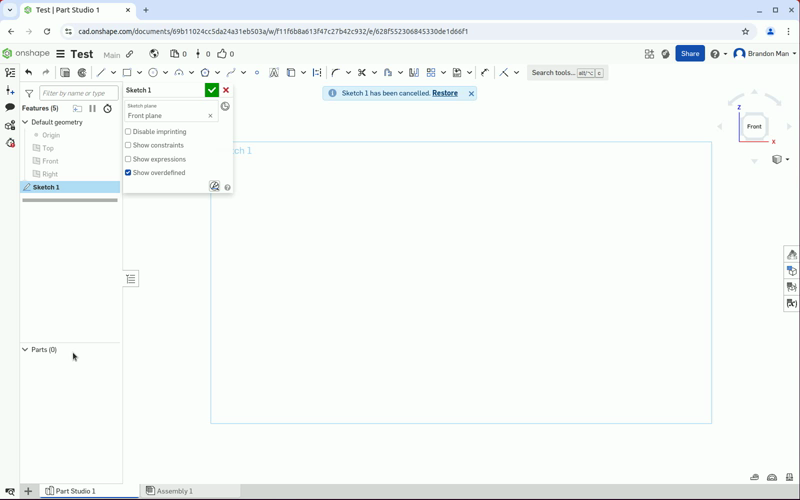
mouse_move(377, 395)
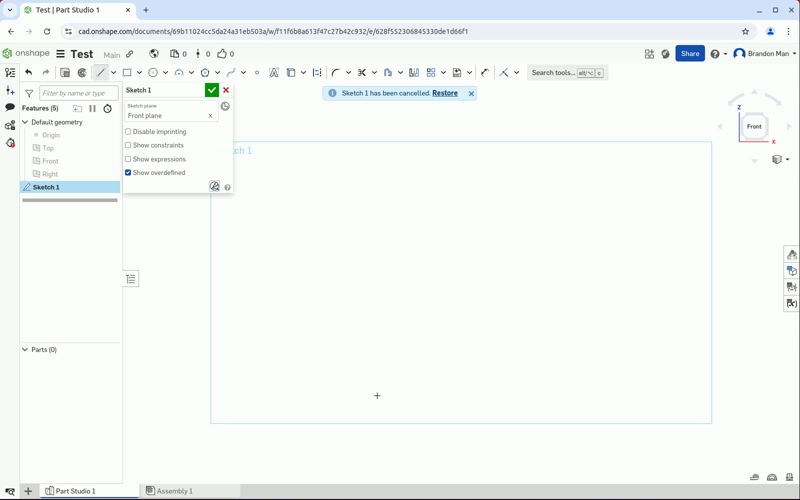
click(377, 395)
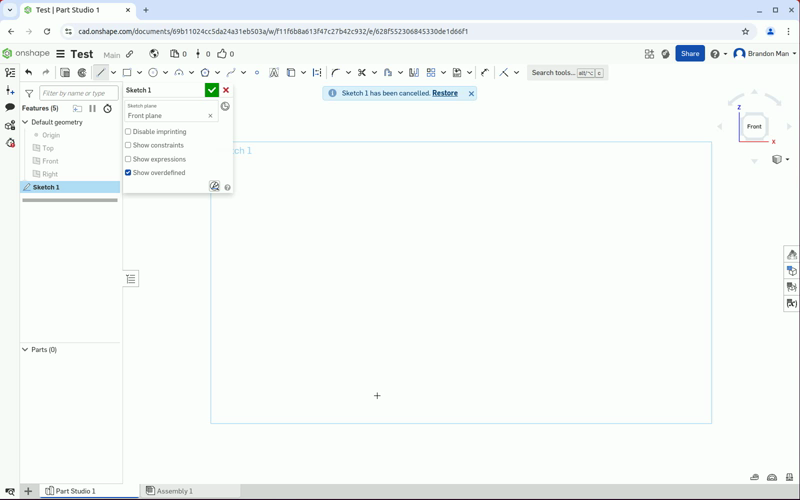
key_up(shift)
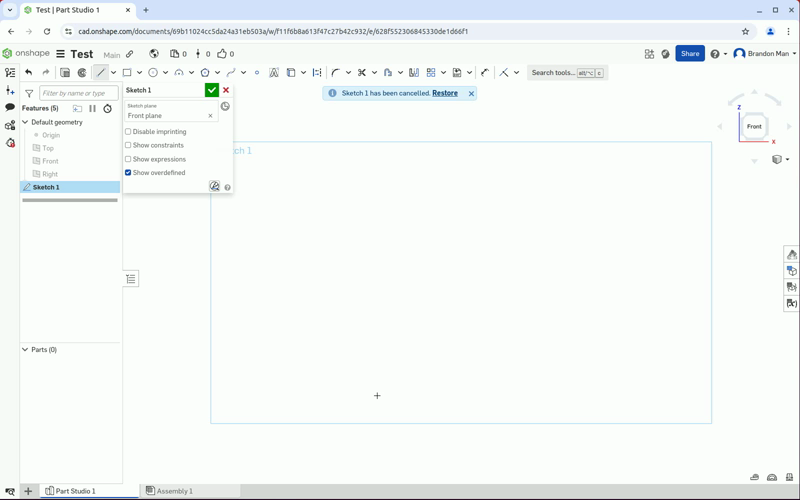
key_down(shift)
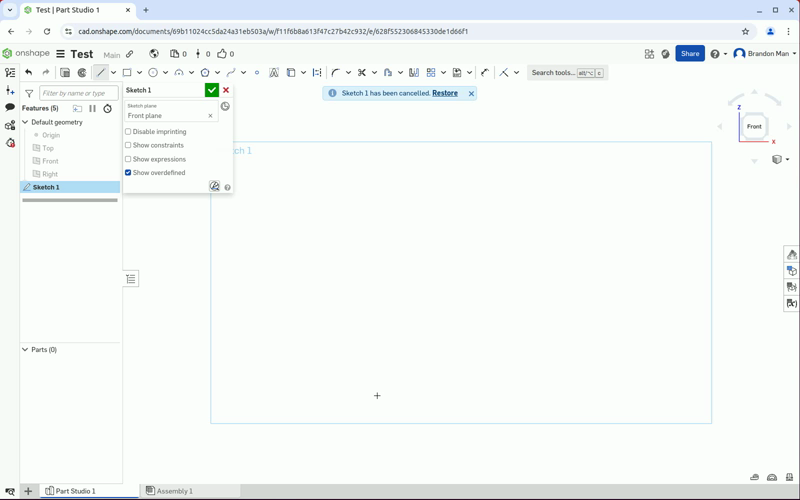
mouse_move(542, 395)
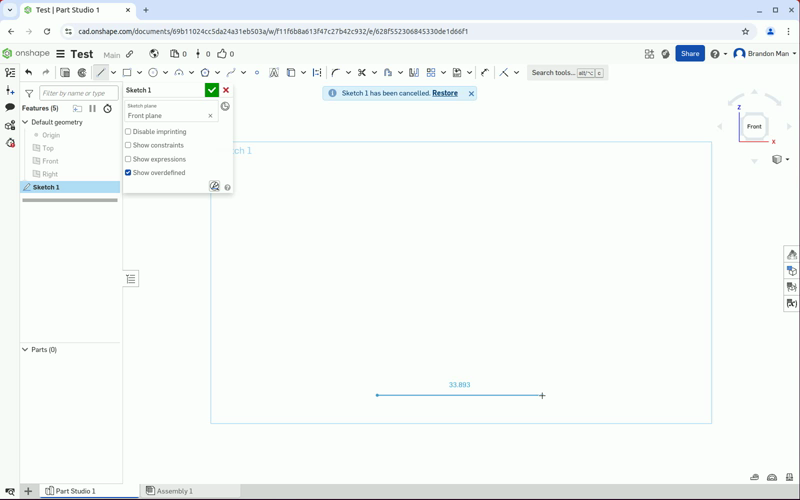
click(542, 395)
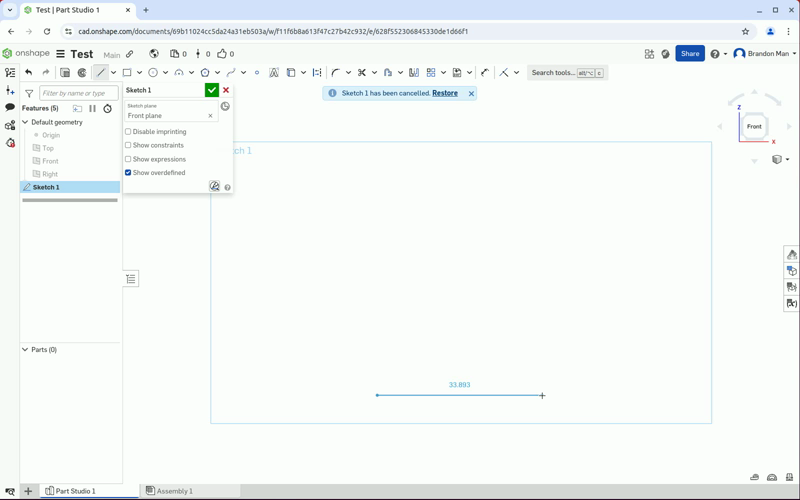
key_up(shift)
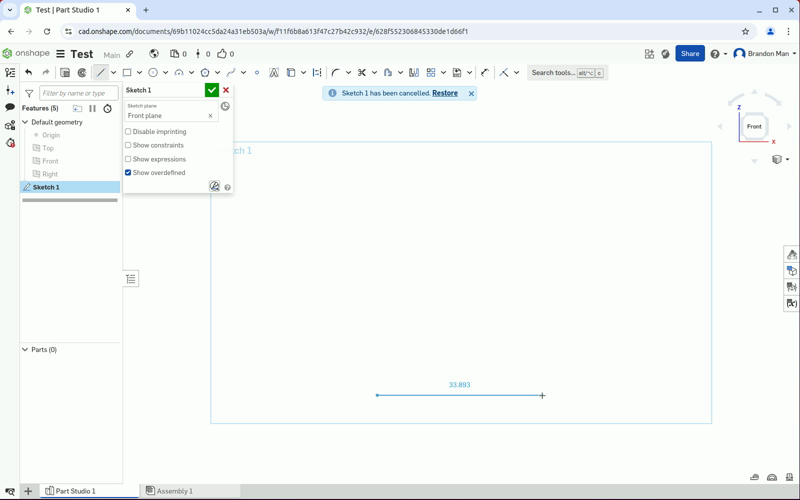
key_down(shift)
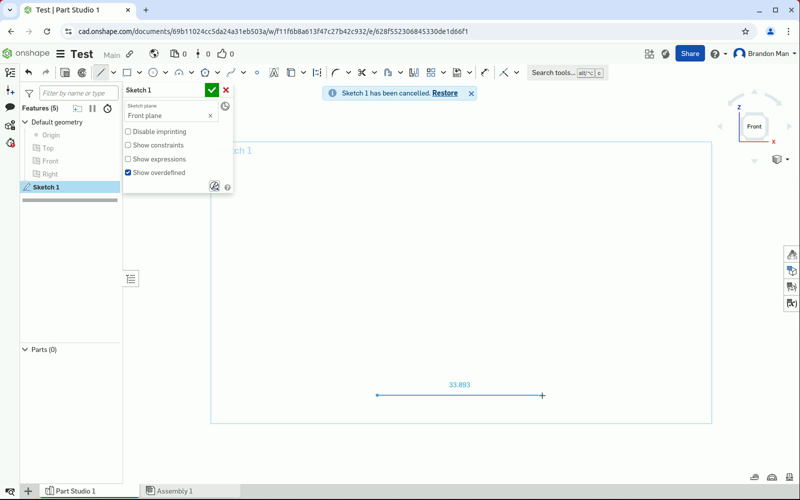
mouse_move(542, 171)
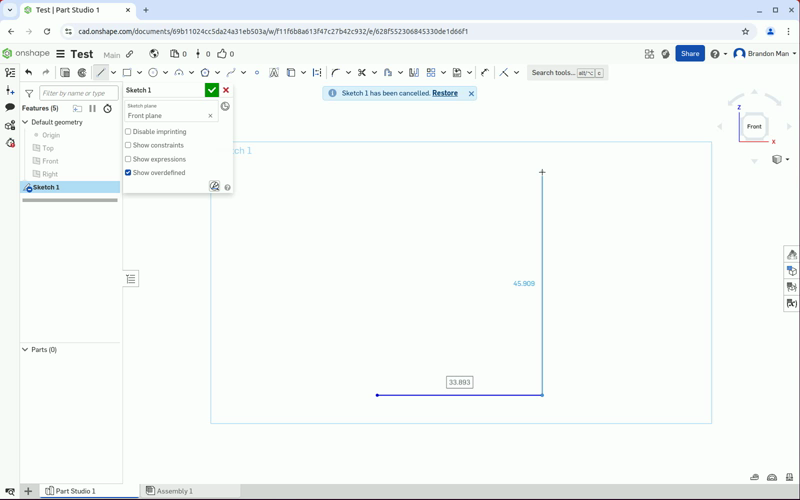
click(542, 171)
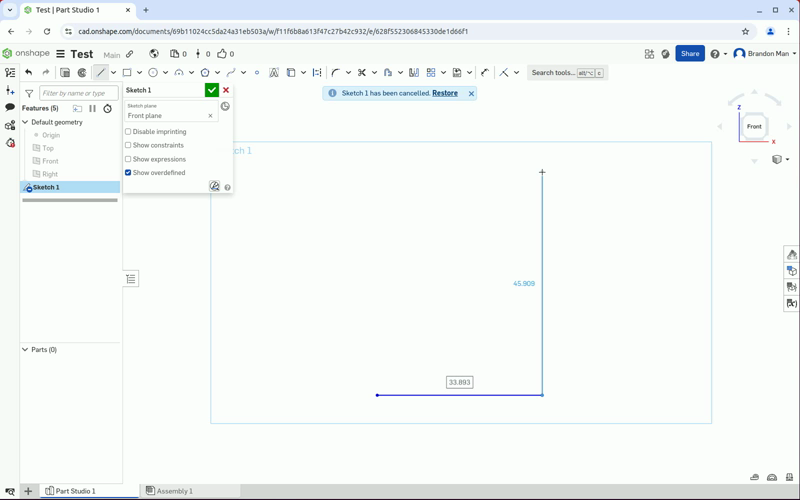
key_up(shift)
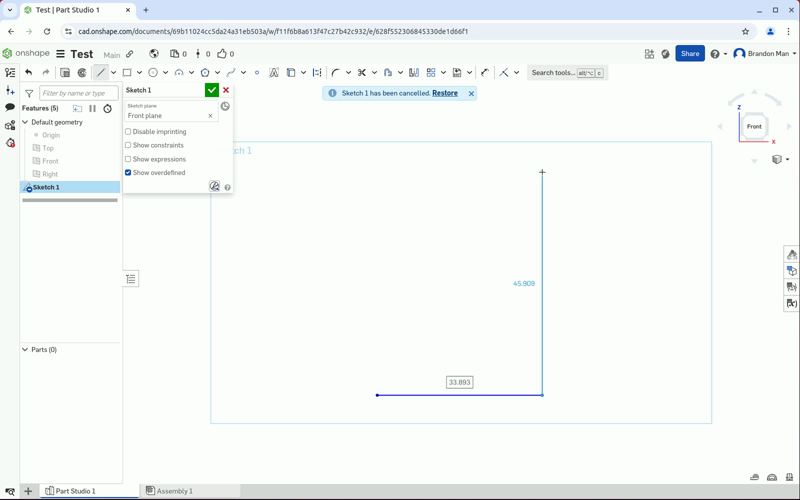
key_down(shift)
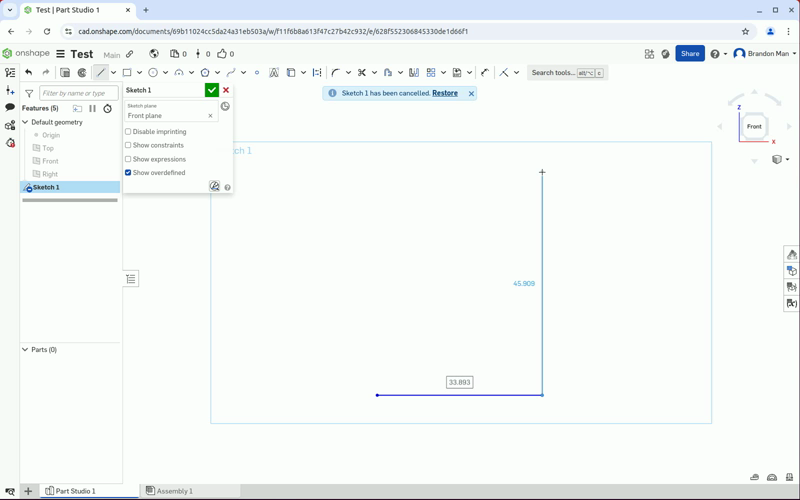
mouse_move(377, 171)
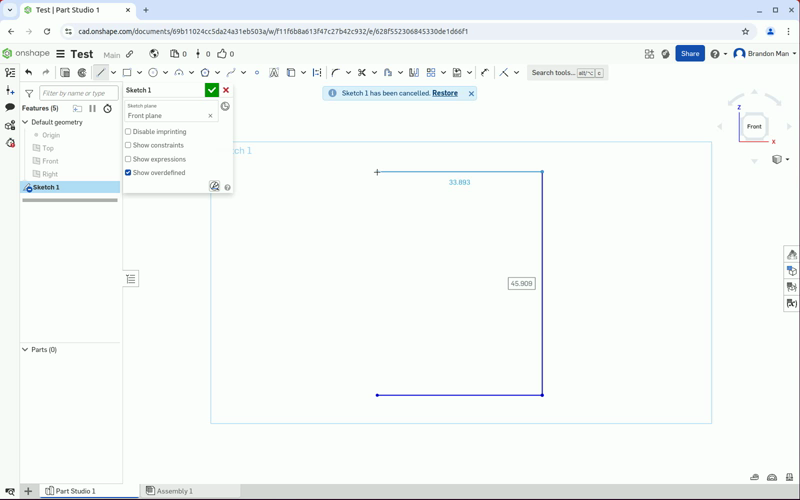
click(377, 171)
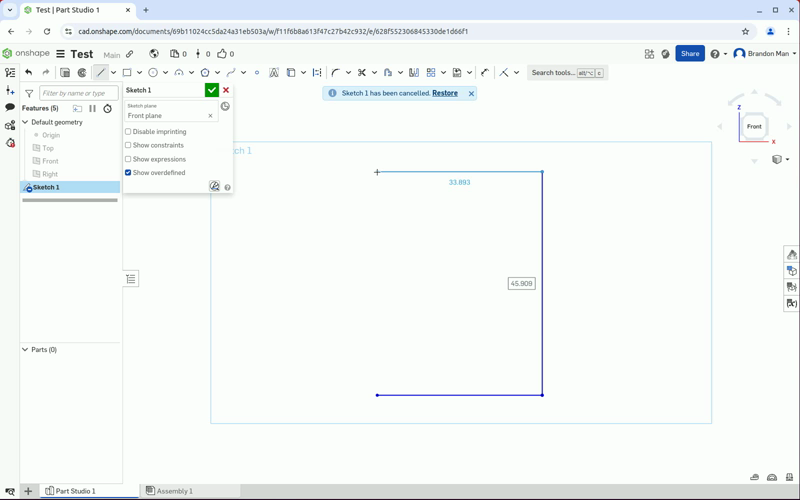
key_up(shift)
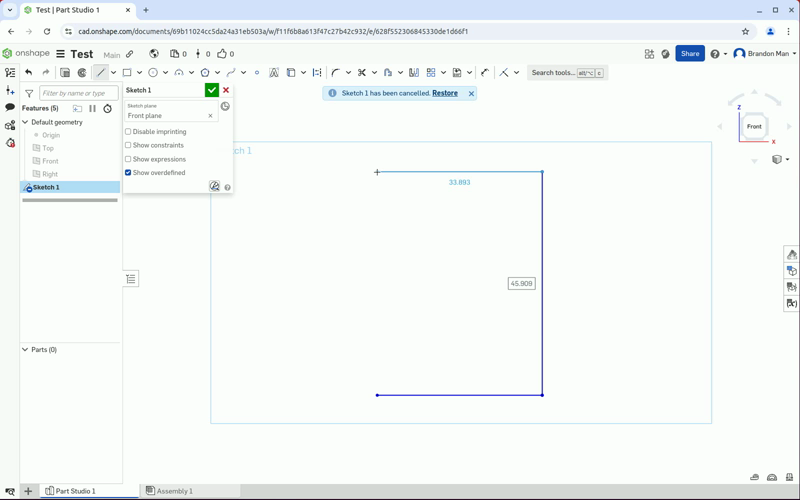
key_down(shift)
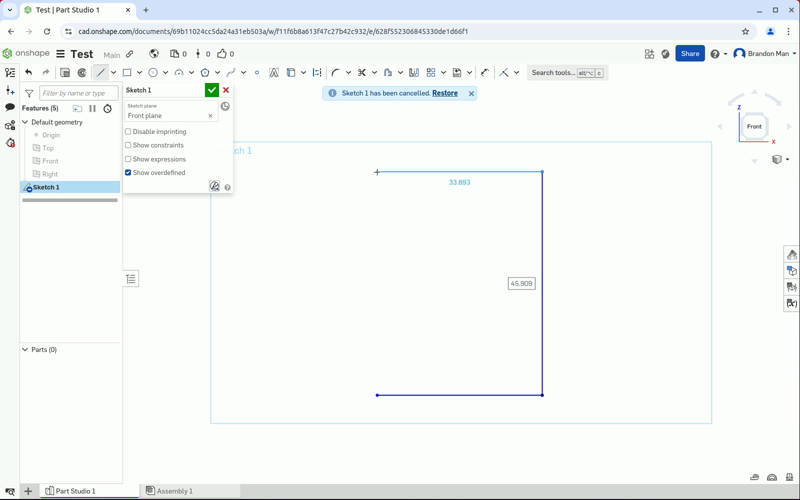
mouse_move(377, 395)
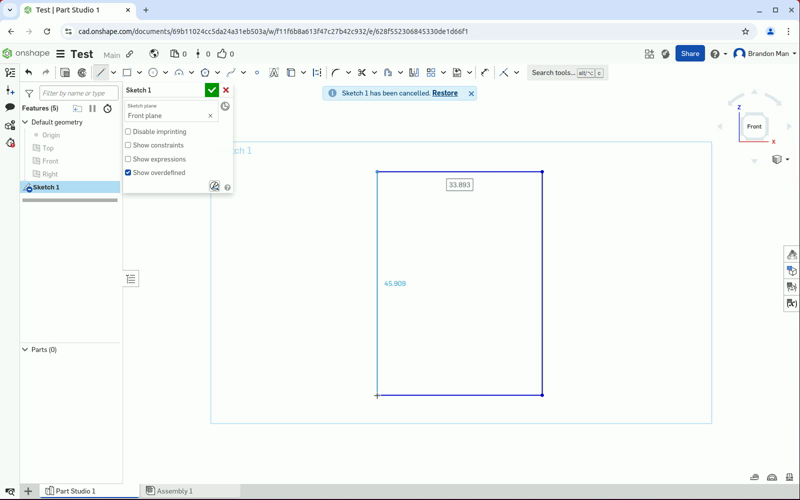
key_up(shift)
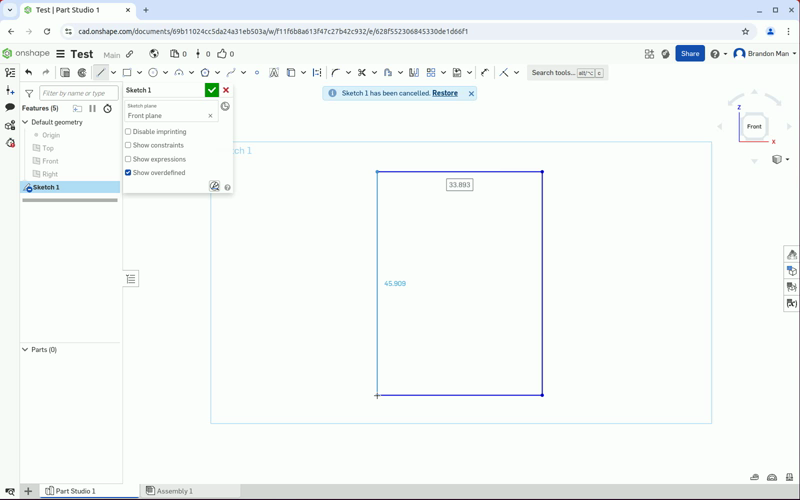
click(377, 395)
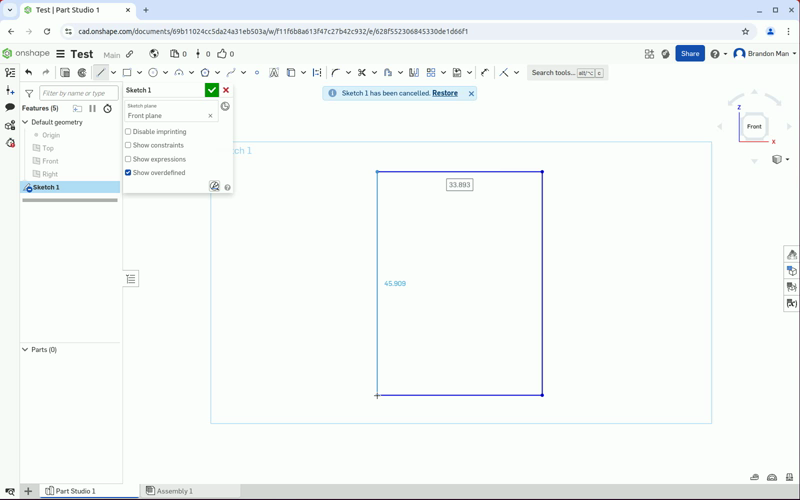
key(esc)
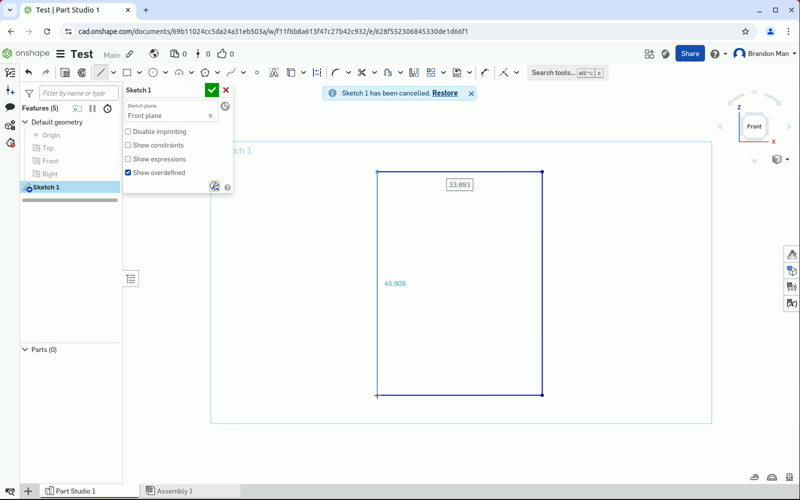
mouse_move(410, 367)
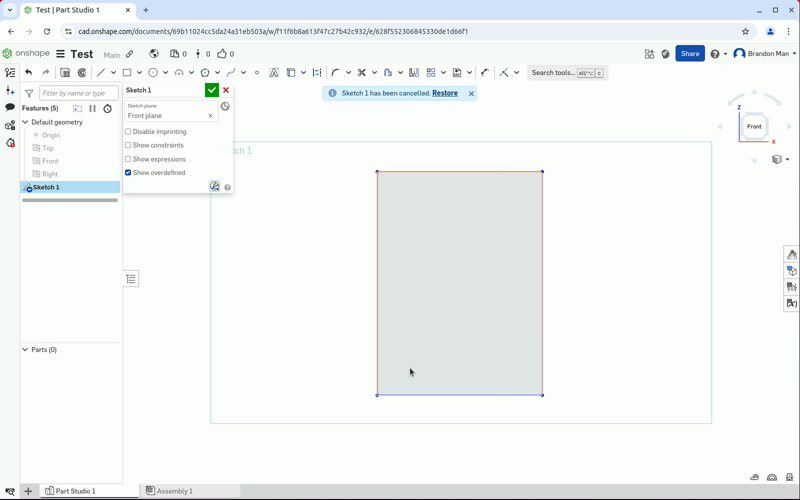
click(410, 367)
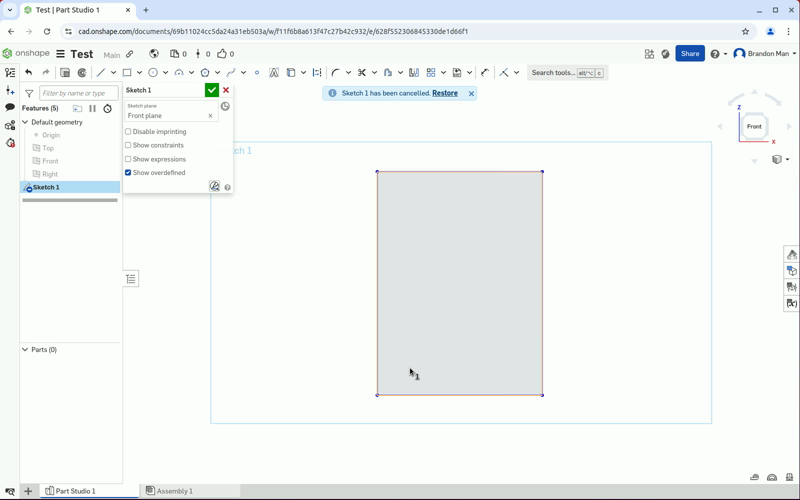
mouse_move(73, 352)
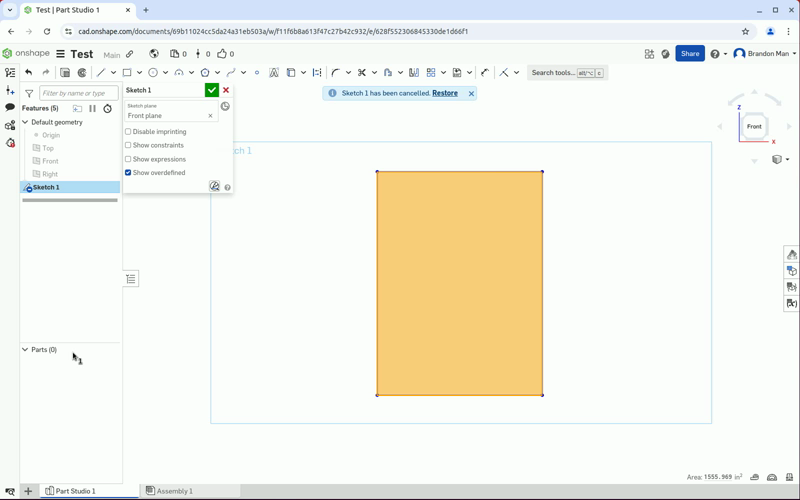
key(shift+y)
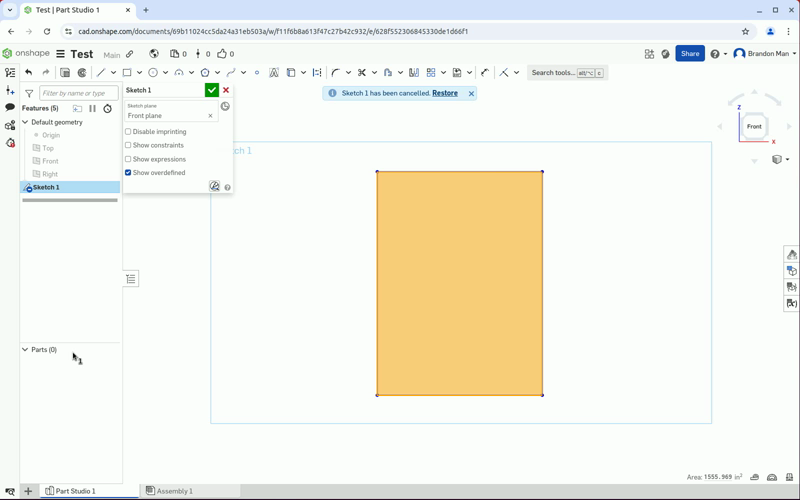
key(shift+e)
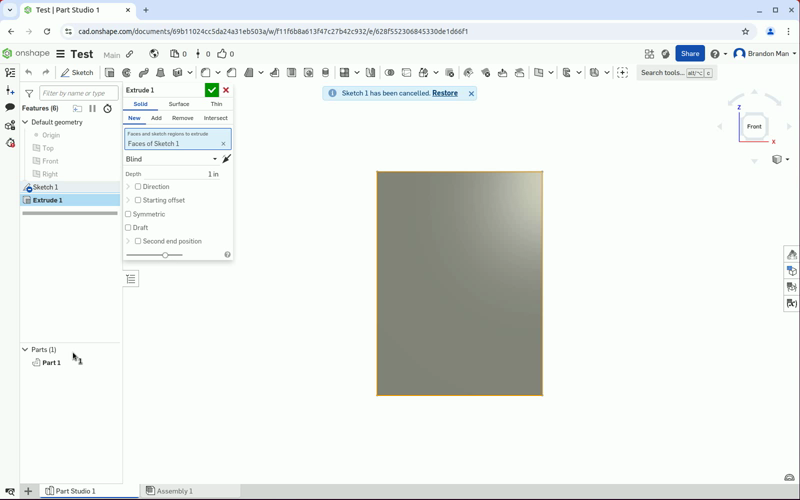
mouse_move(143, 106)
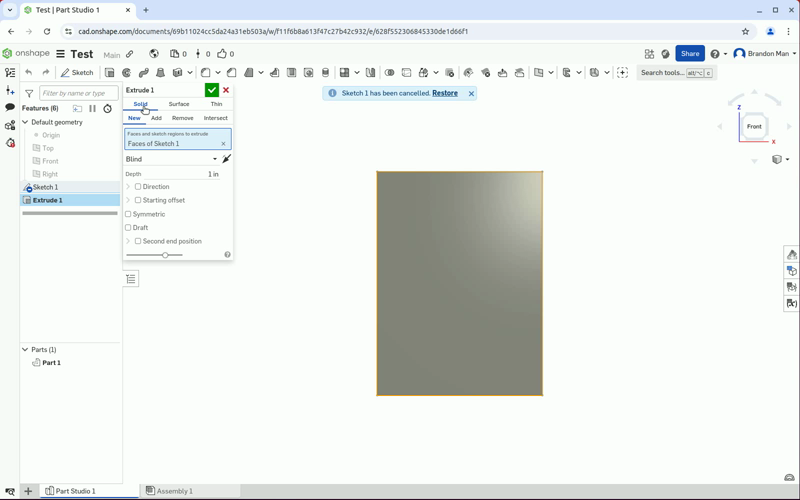
click(143, 106)
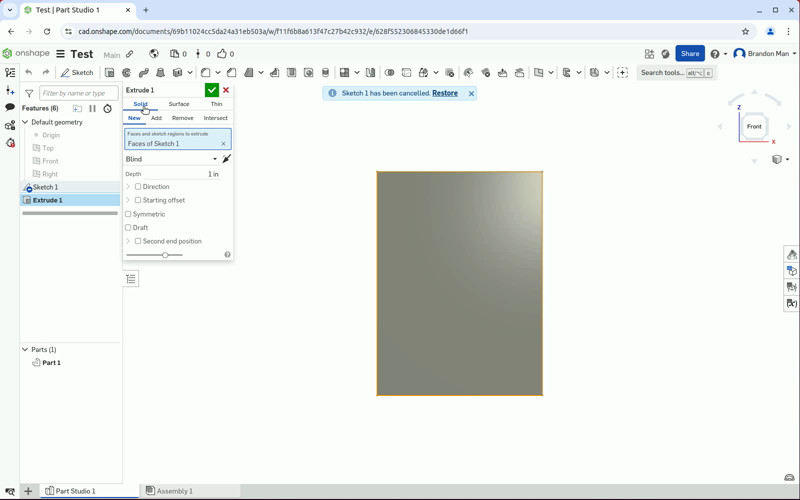
mouse_move(137, 120)
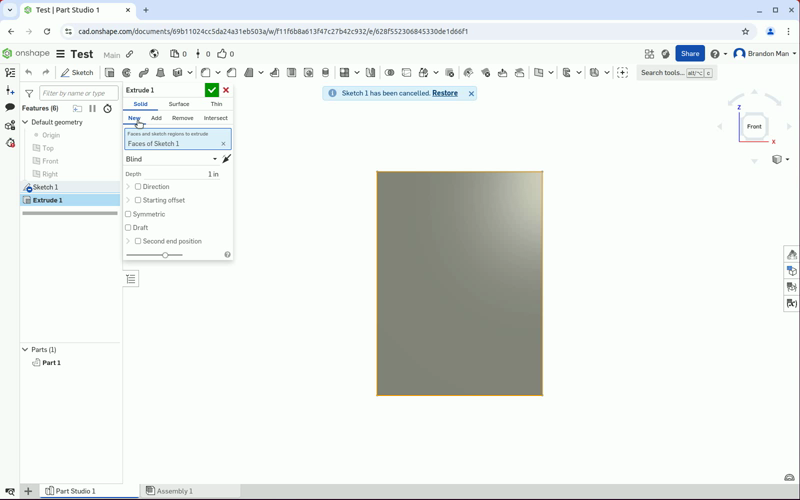
click(137, 120)
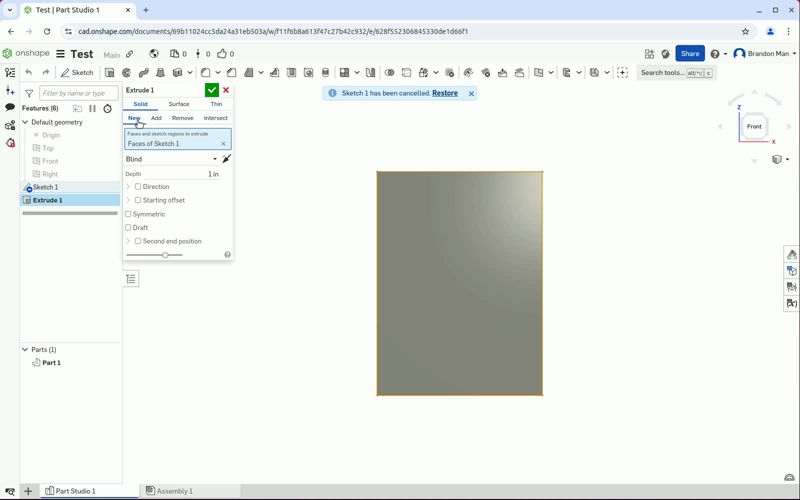
key(tab, 4)
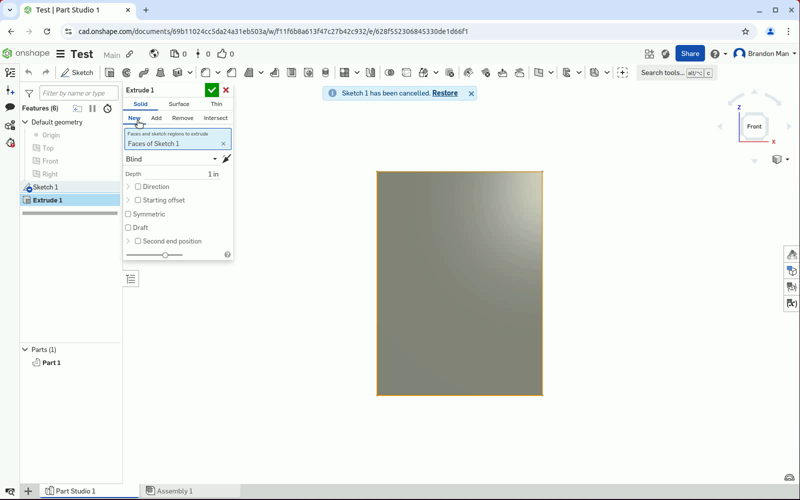
text(9.628)
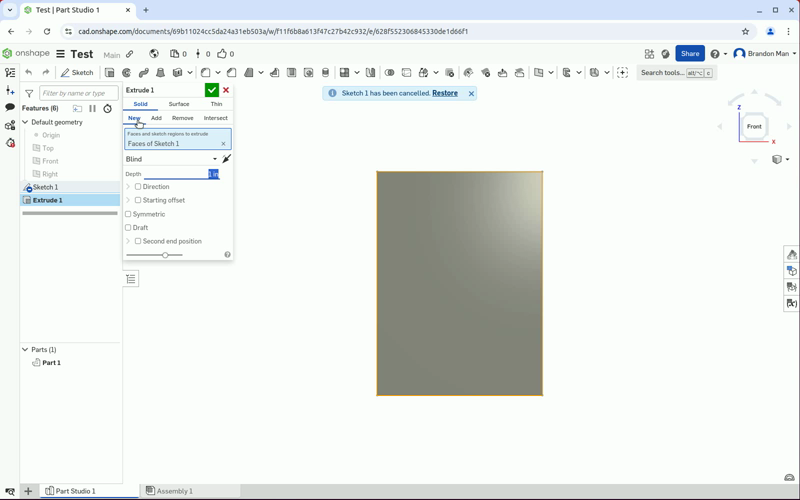
key(enter)
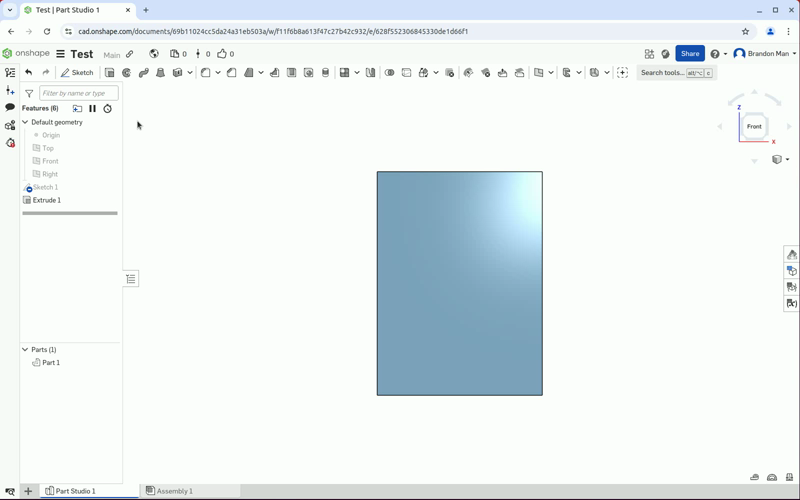
key(shift+h)
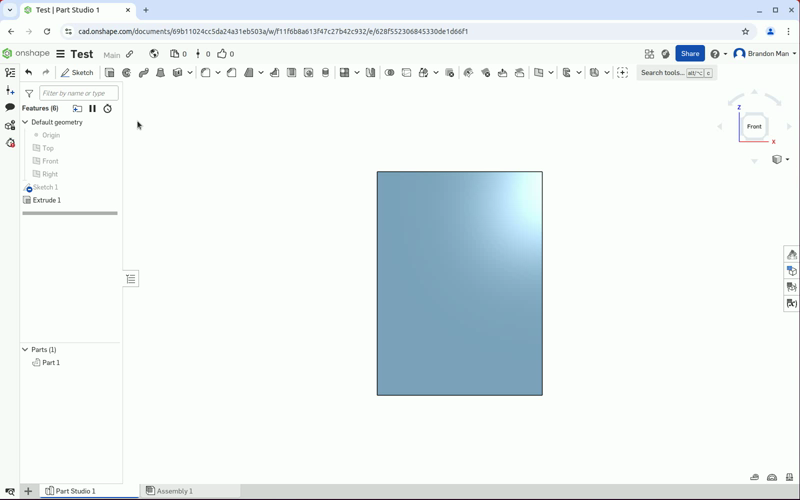
key(shift+h)
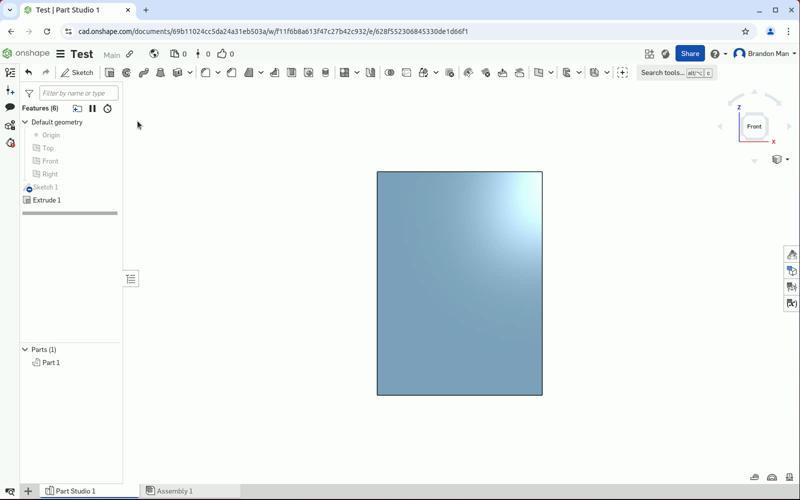
mouse_move(73, 189)
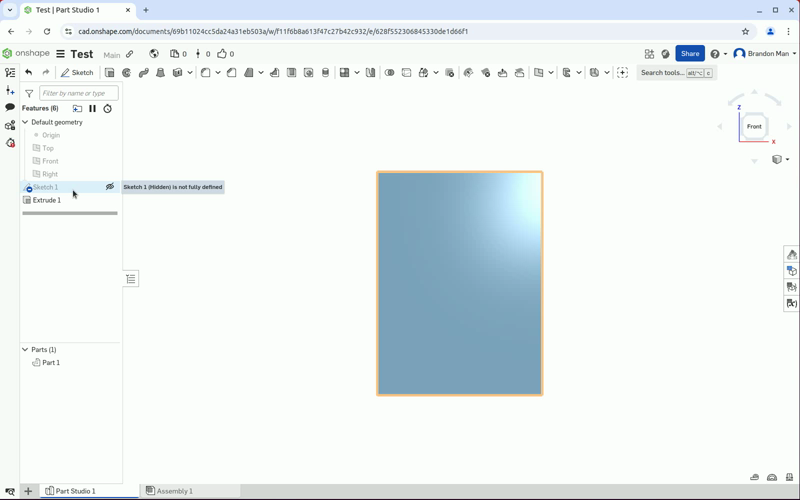
click(73, 189)
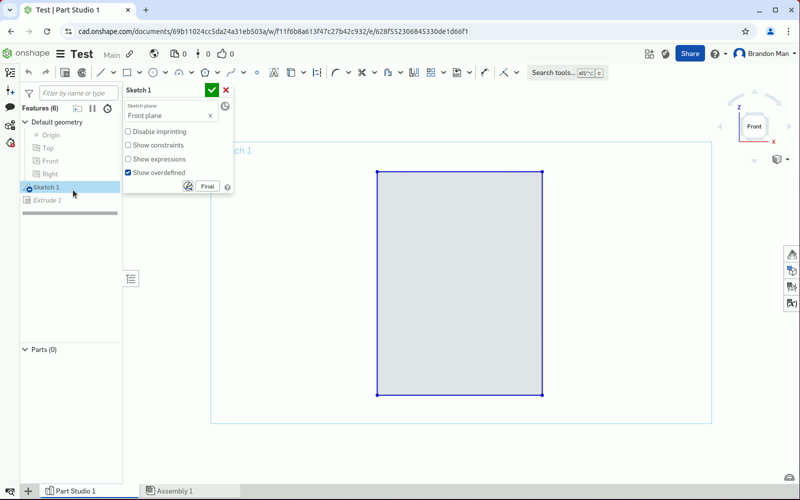
mouse_move(229, 92)
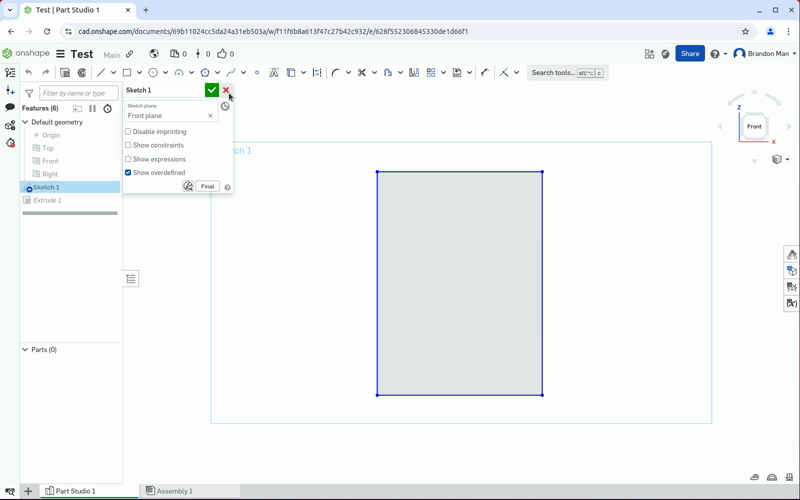
click(229, 92)
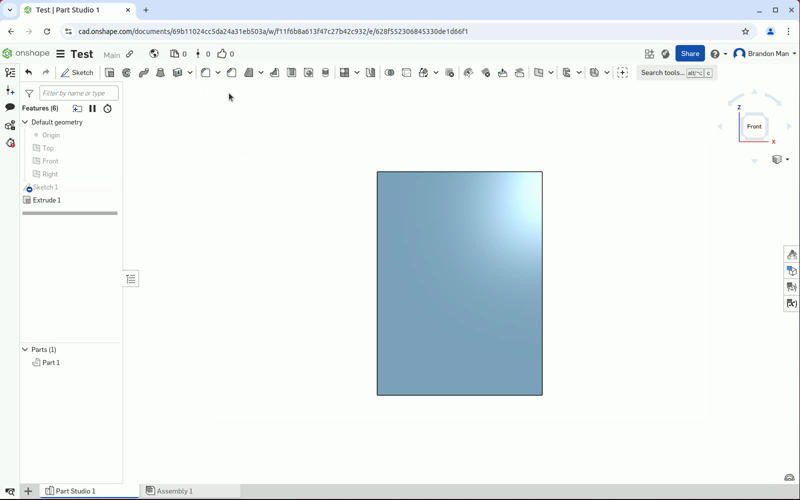
mouse_move(73, 352)
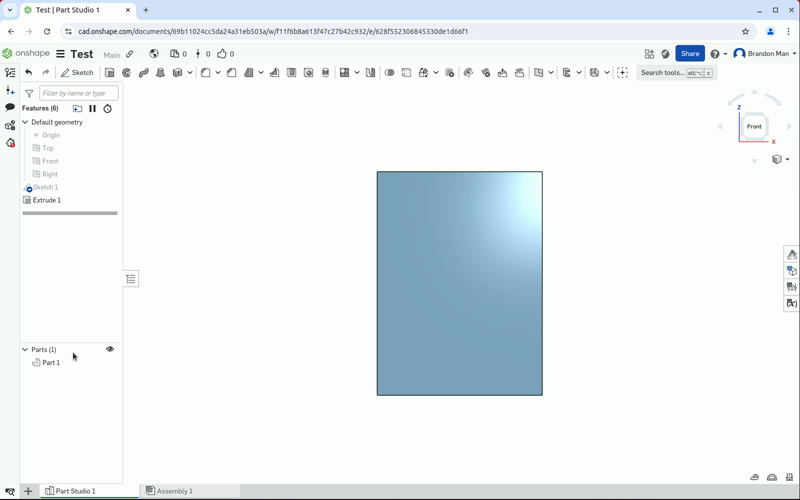
key(y)
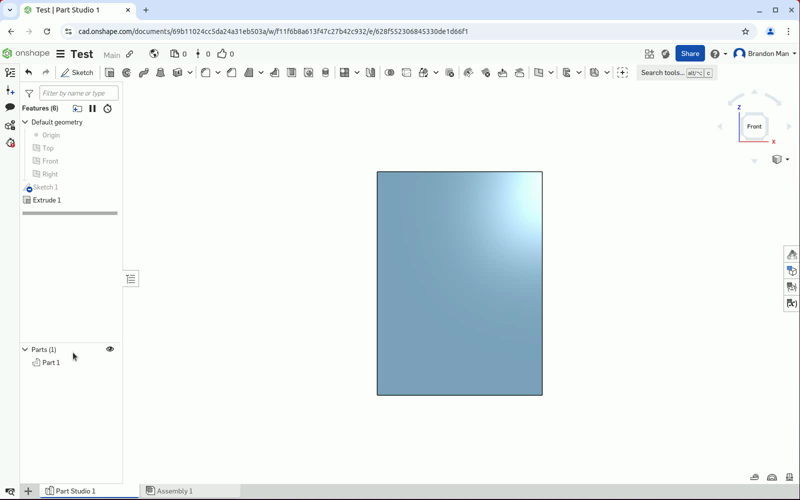
key(shift+p)
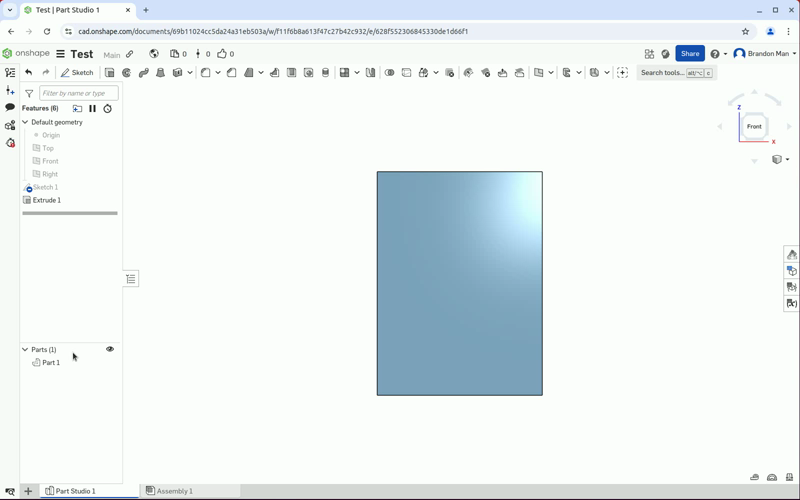
key(space)
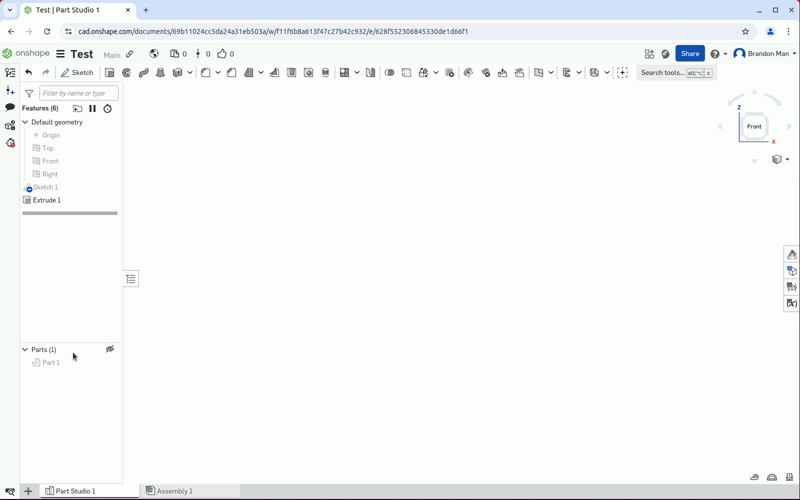
key_down(shift)
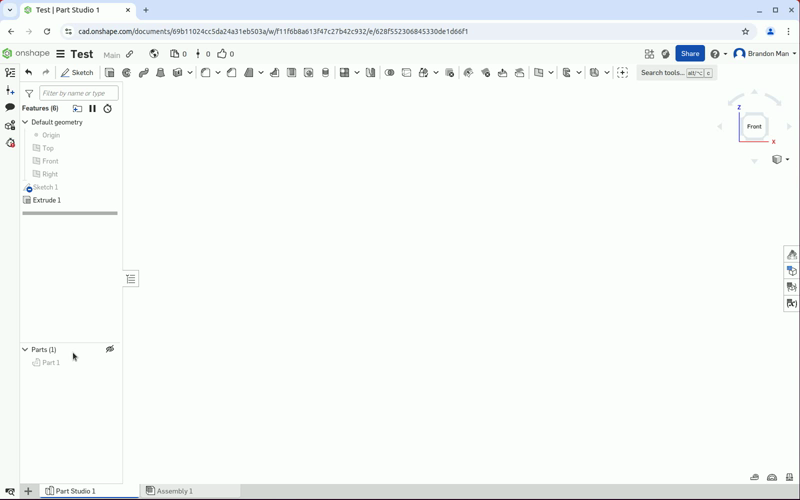
key(down)
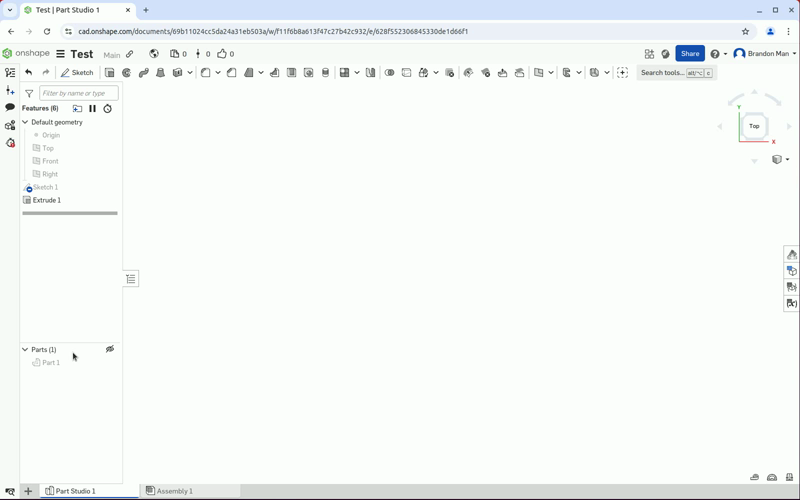
key_up(shift)
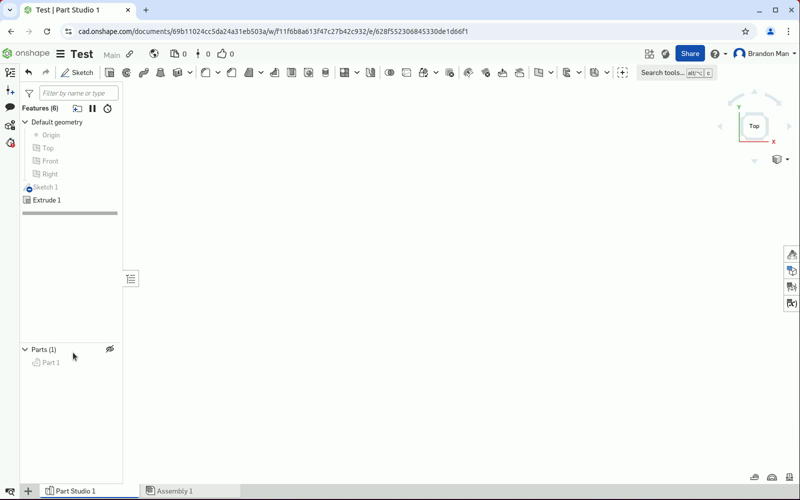
mouse_move(73, 352)
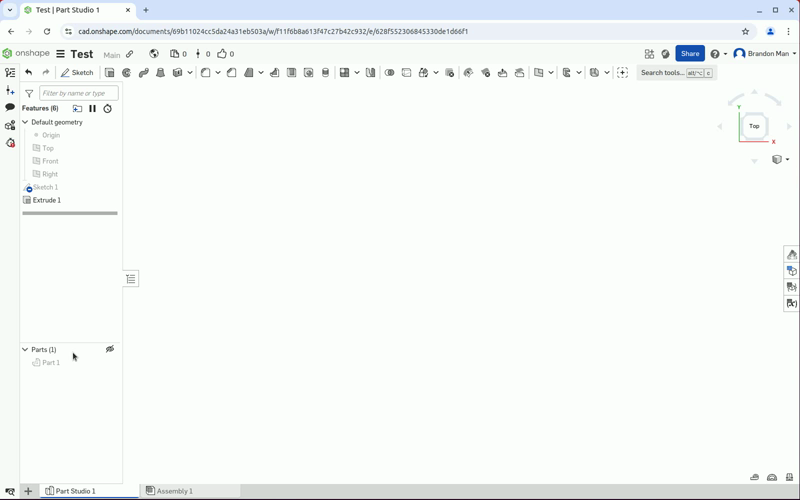
key(shift+y)
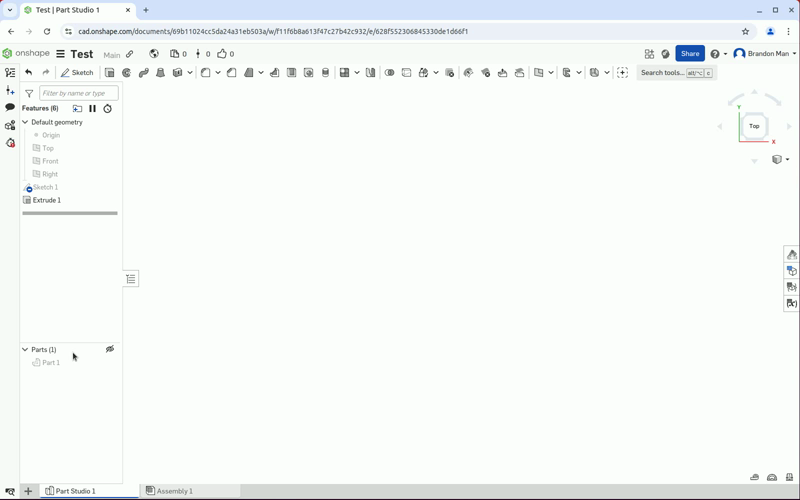
mouse_move(541, 75)
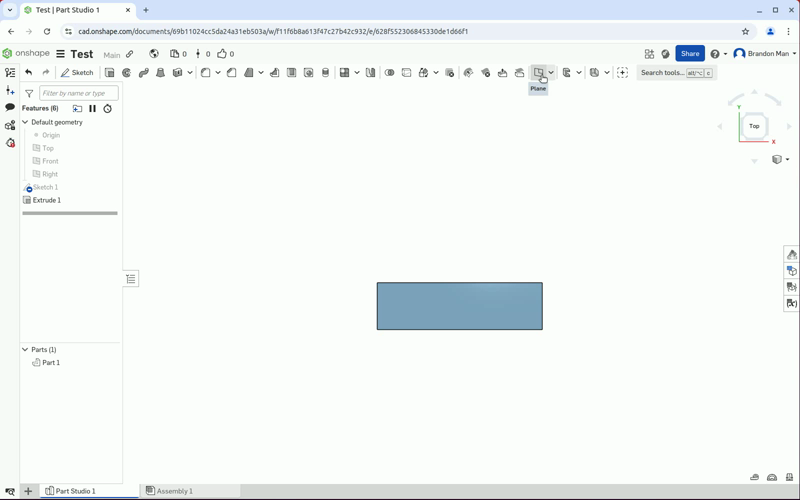
click(541, 75)
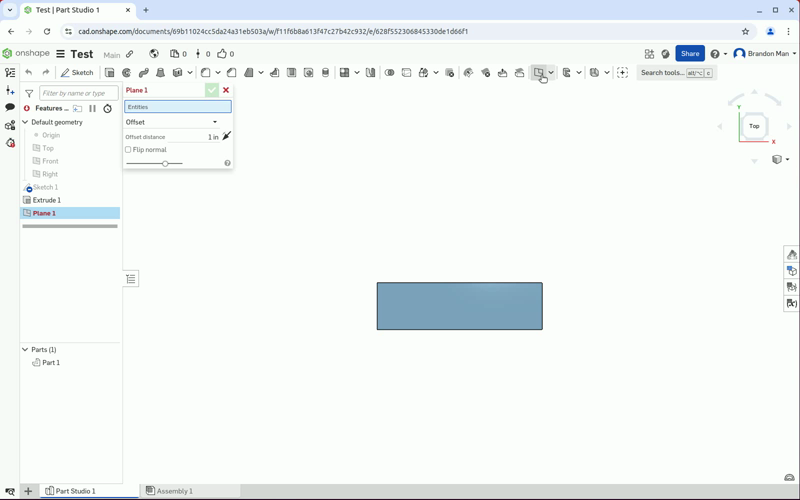
mouse_move(73, 150)
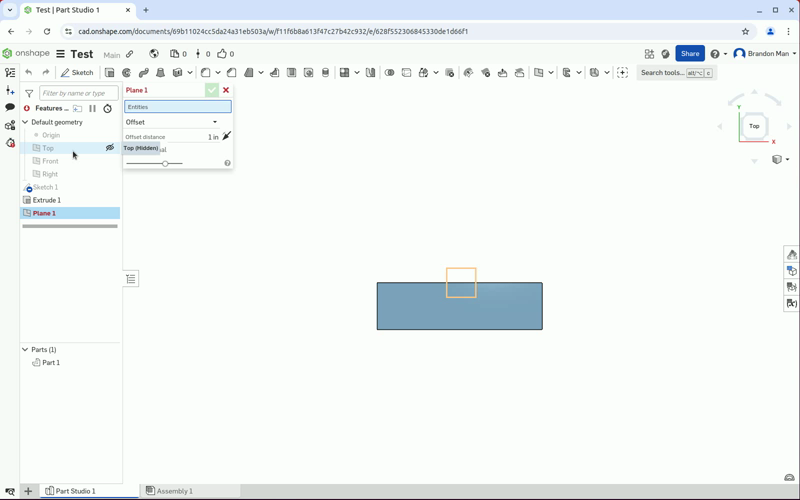
click(73, 150)
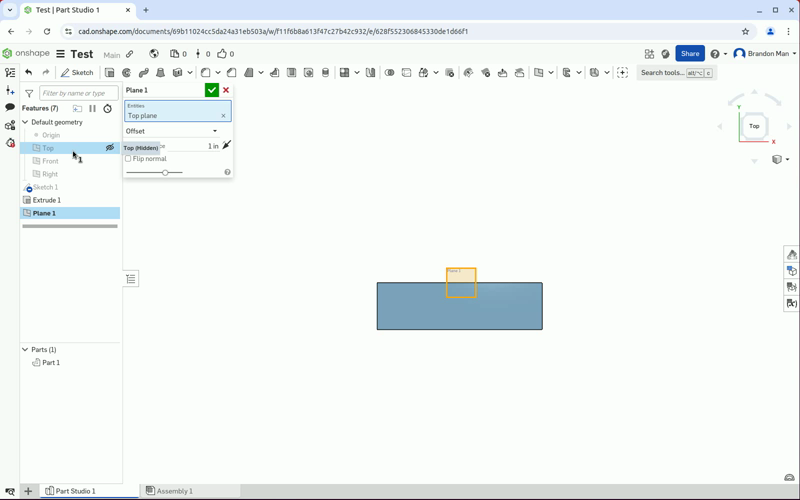
key(tab, 2)
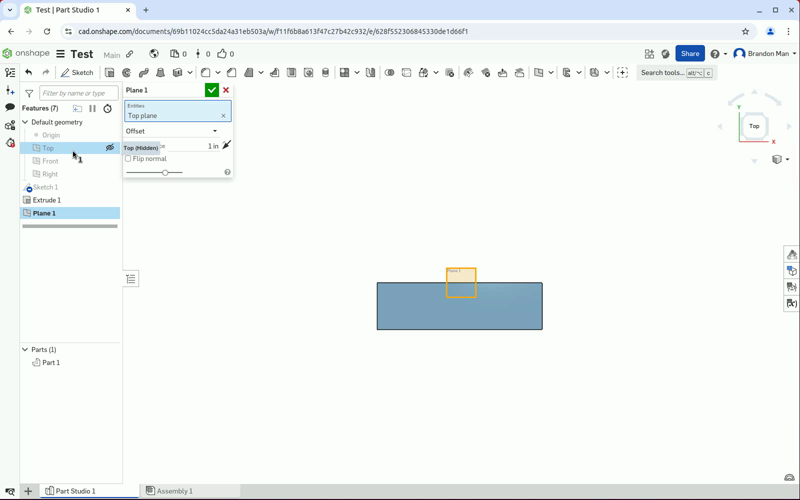
text(23.108)
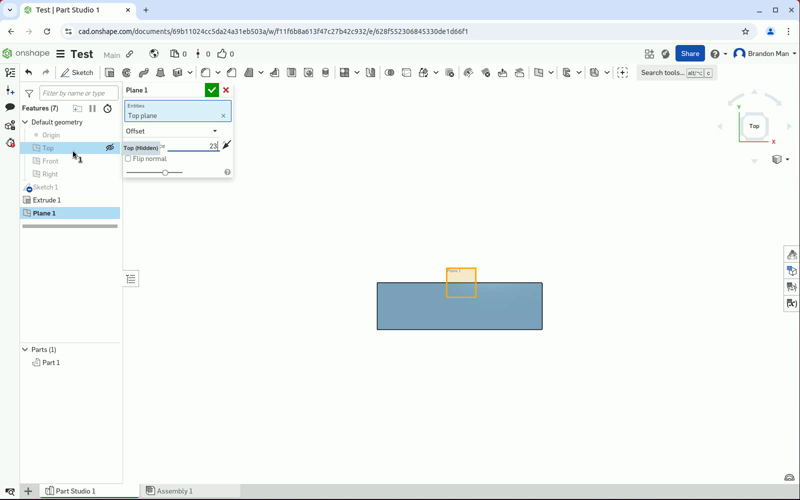
key(enter, 2)
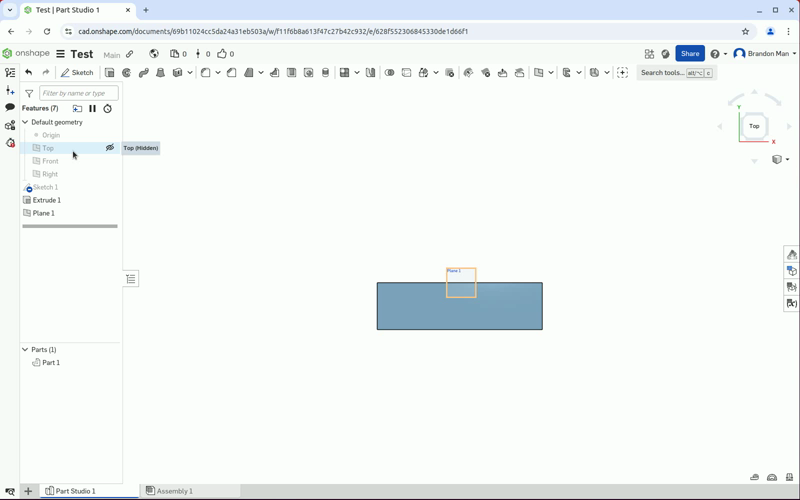
key(shift+s)
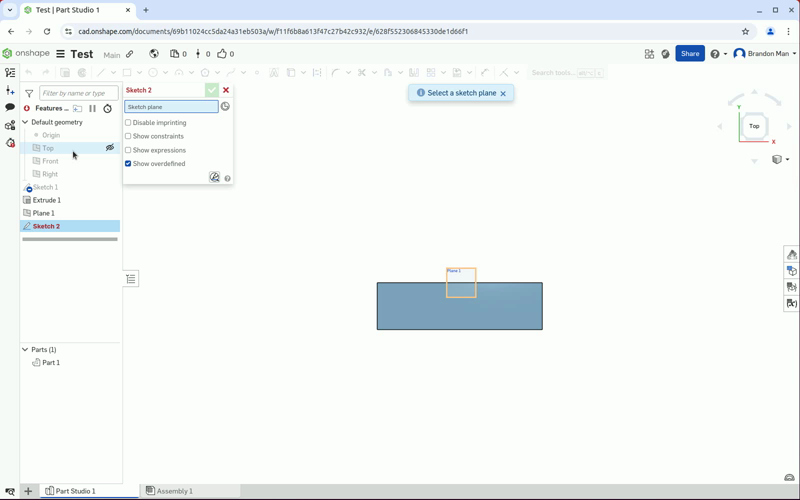
mouse_move(73, 215)
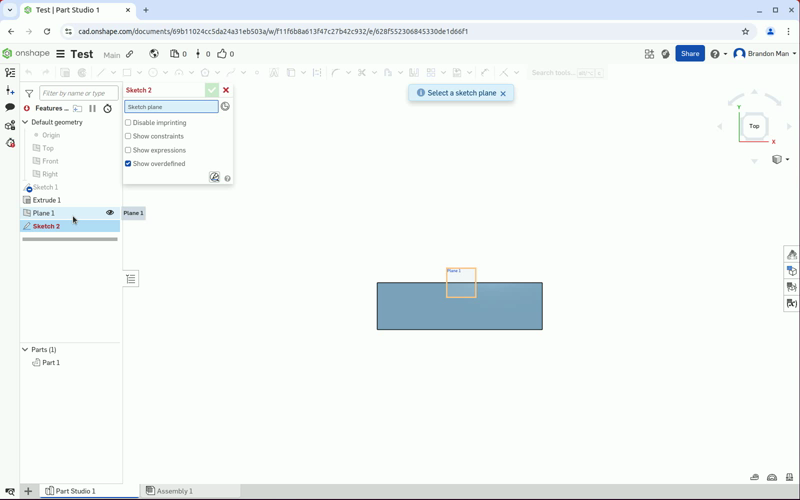
click(73, 215)
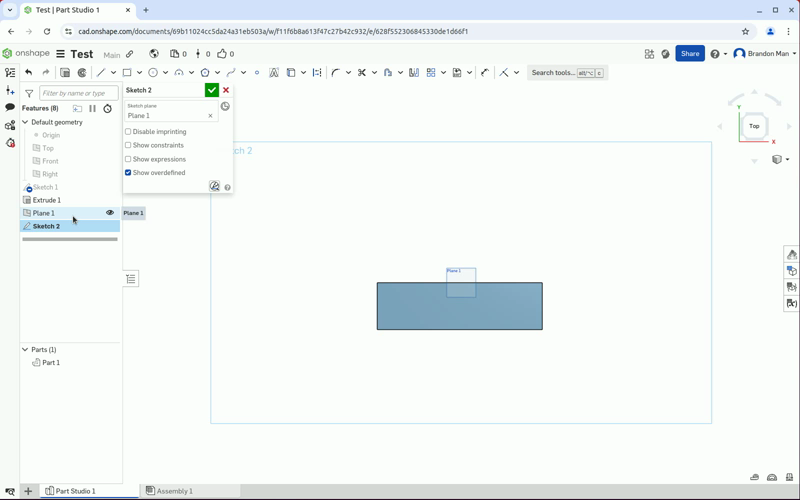
mouse_move(73, 352)
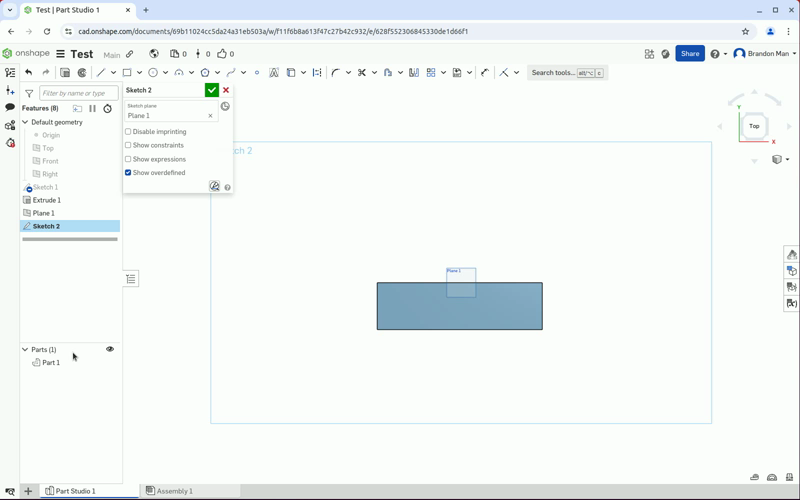
key(y)
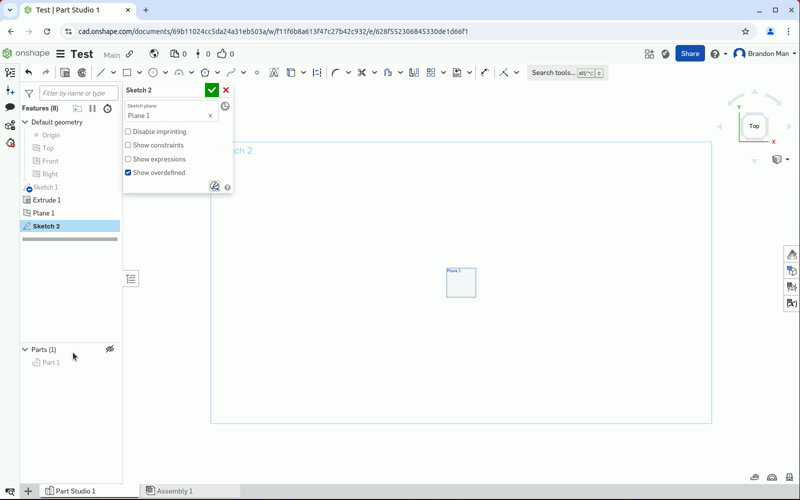
key(c)
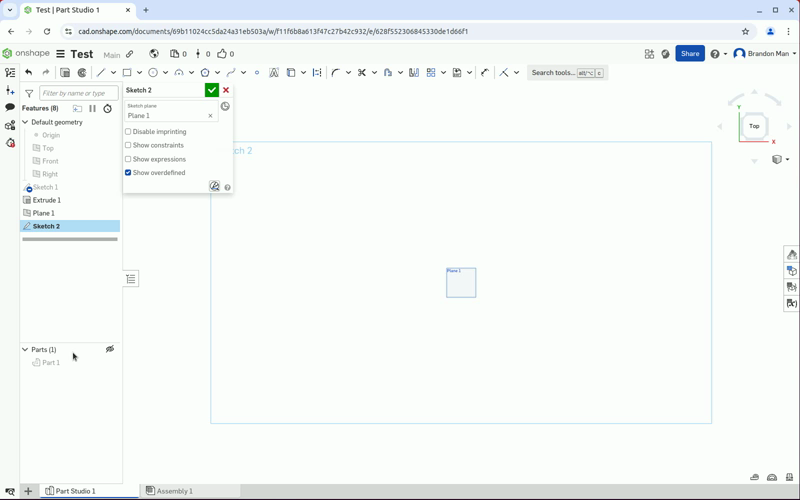
key_down(shift)
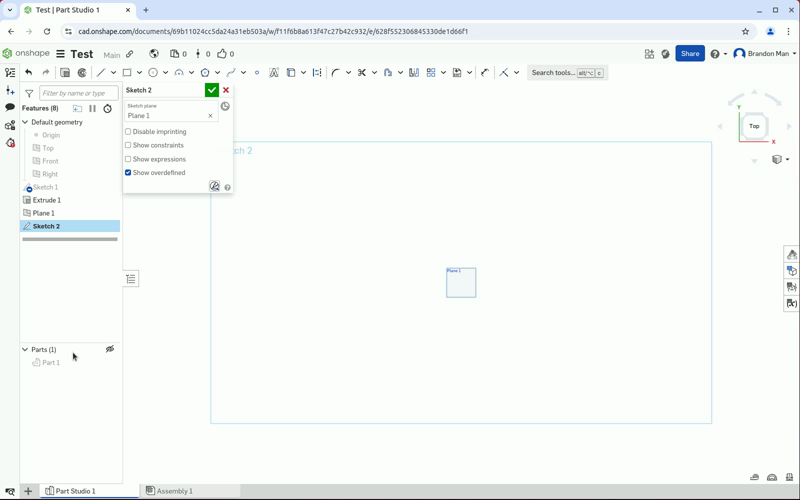
mouse_move(410, 307)
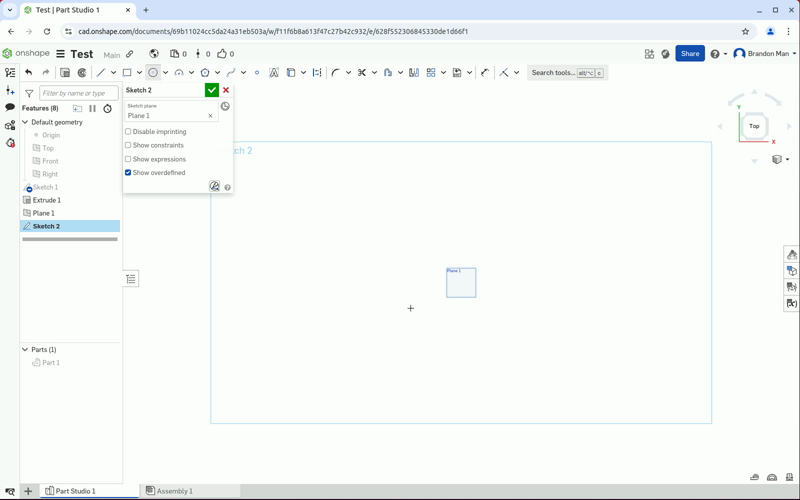
click(410, 307)
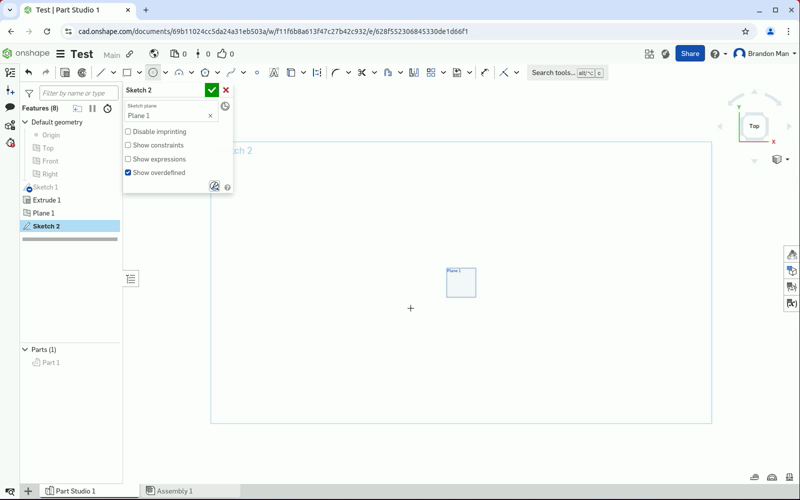
key_up(shift)
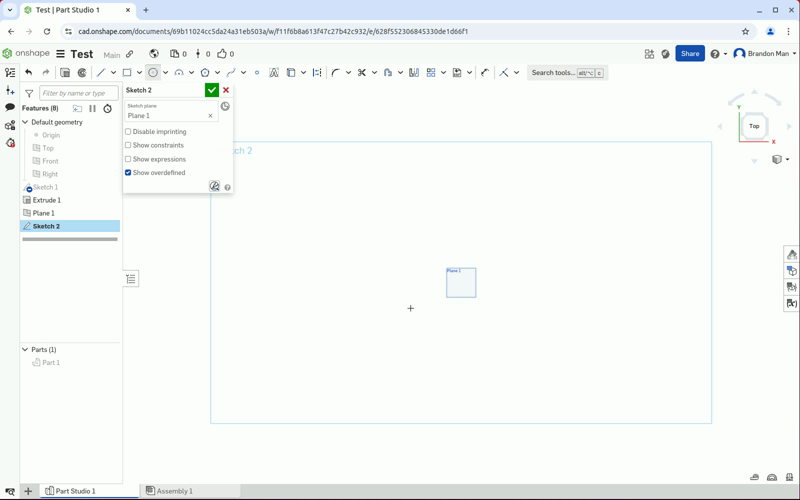
mouse_move(425, 307)
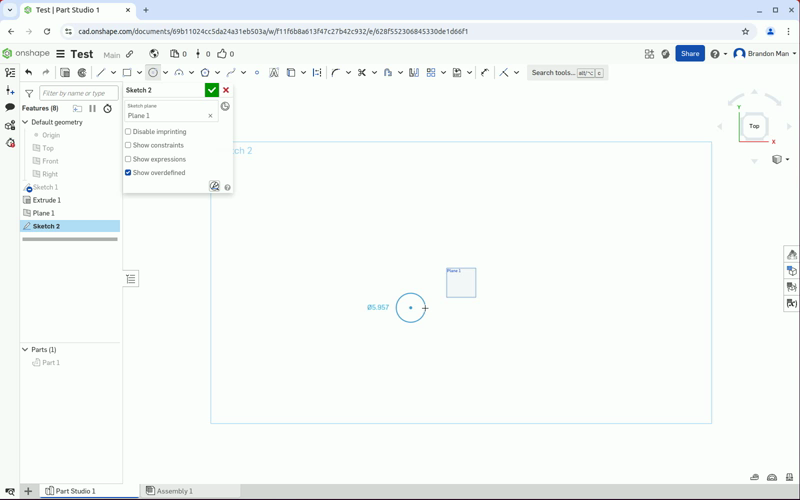
click(425, 307)
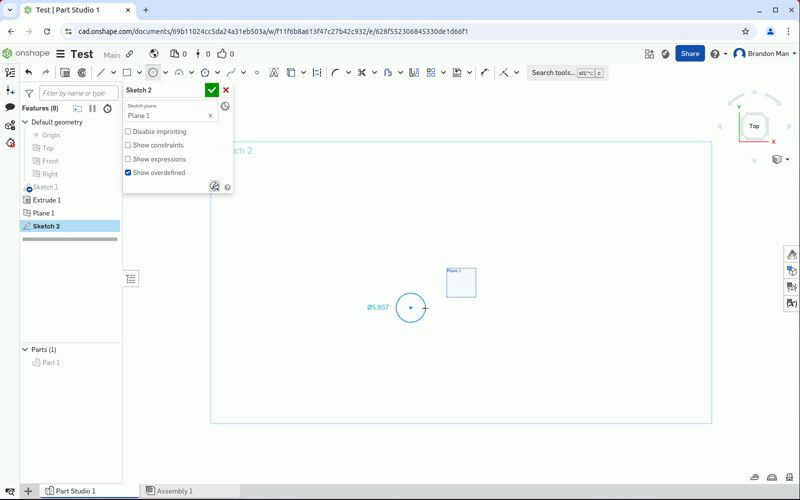
key(esc)
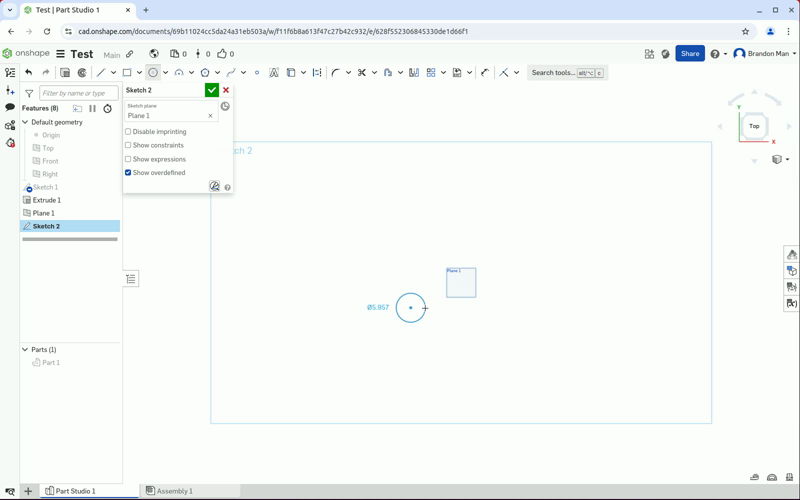
mouse_move(399, 300)
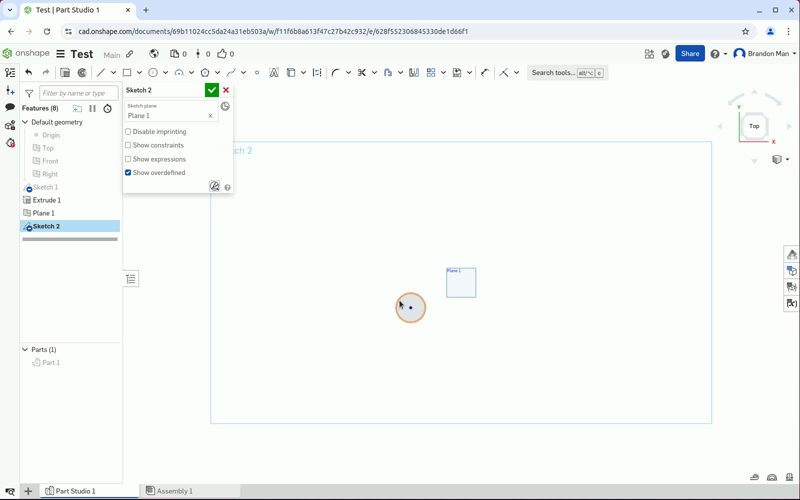
scroll(6)
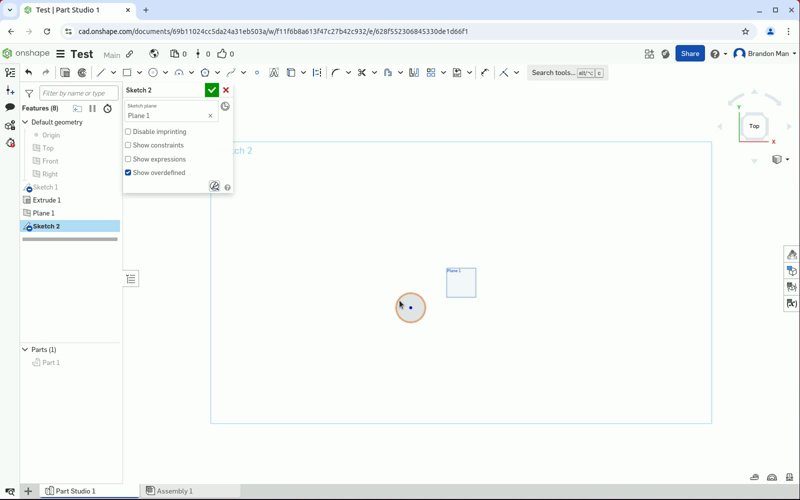
scroll(6)
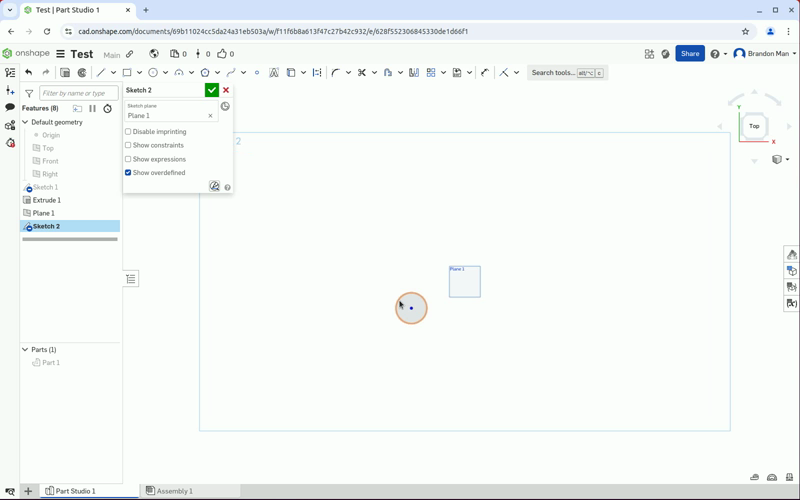
scroll(6)
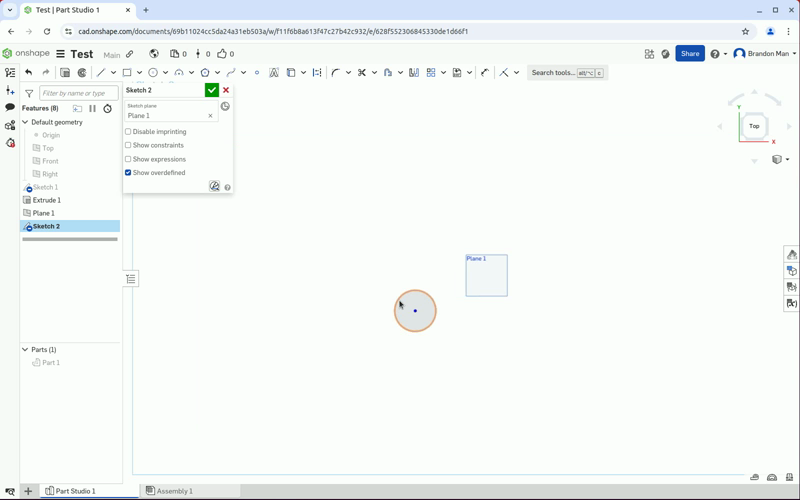
scroll(6)
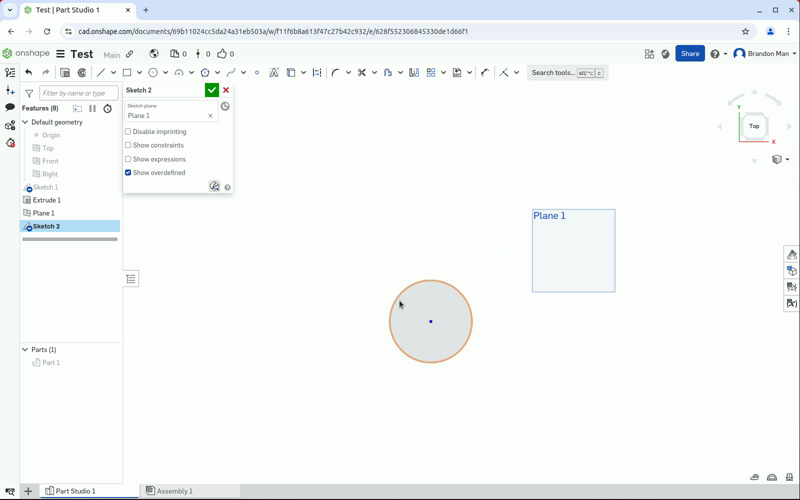
scroll(6)
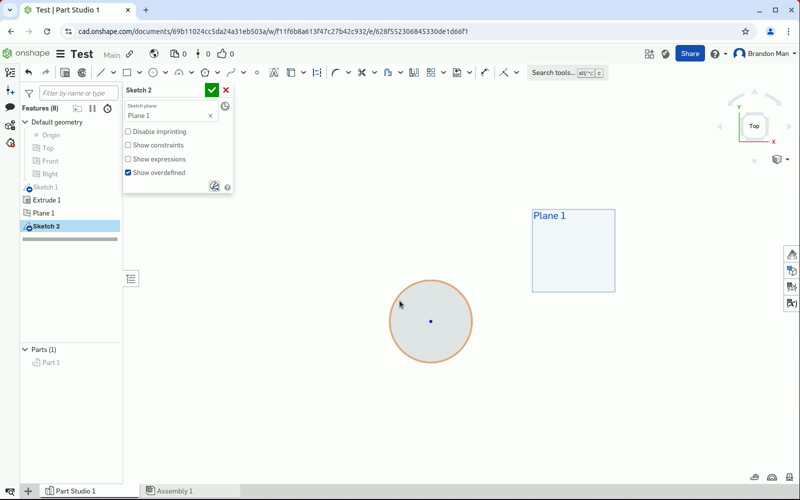
scroll(6)
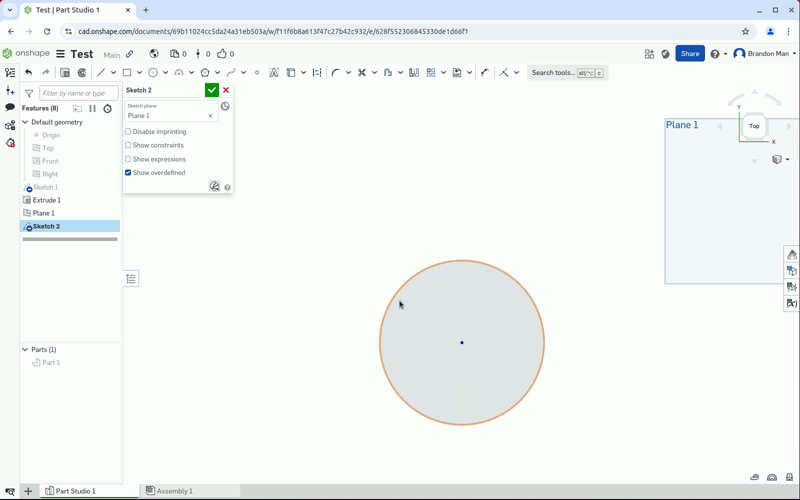
scroll(6)
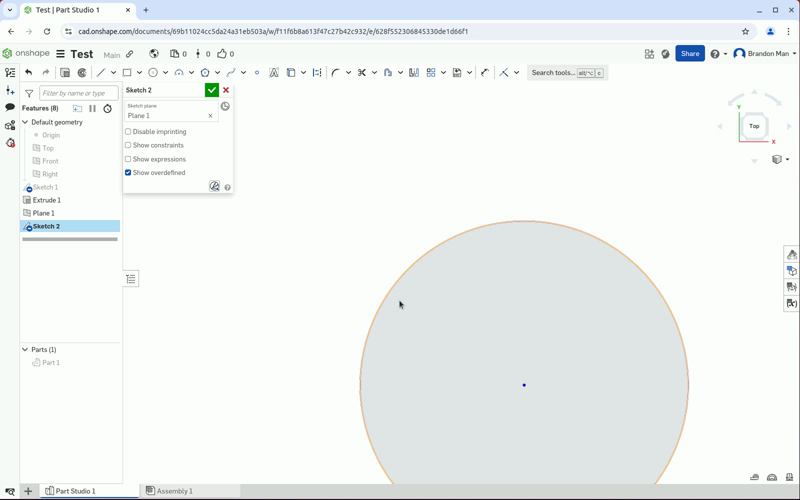
click(399, 300)
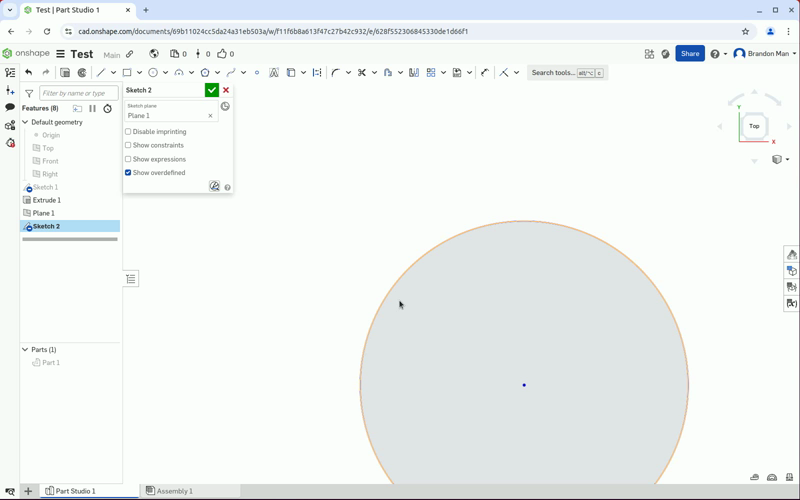
scroll(-6)
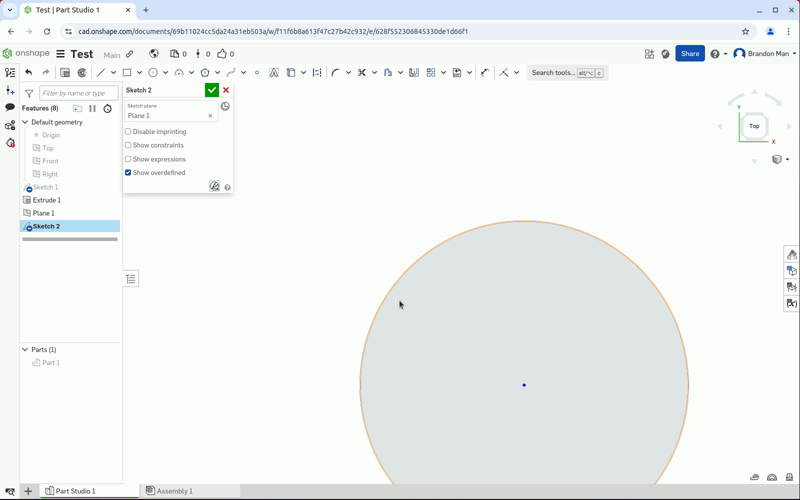
scroll(-6)
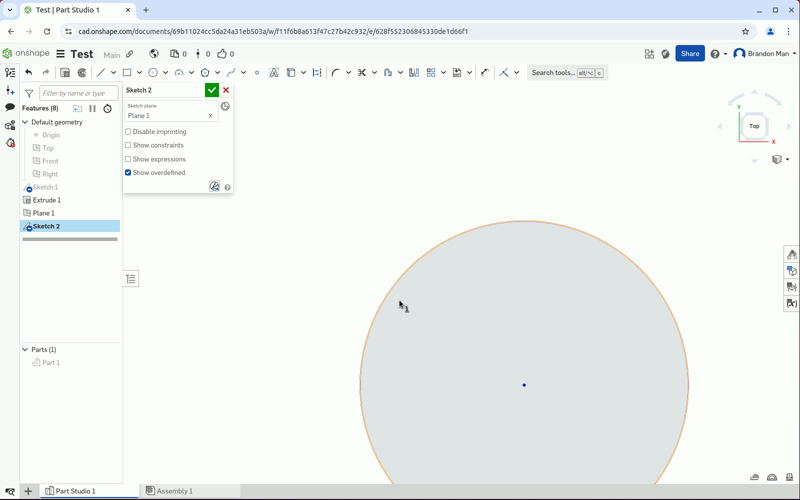
scroll(-6)
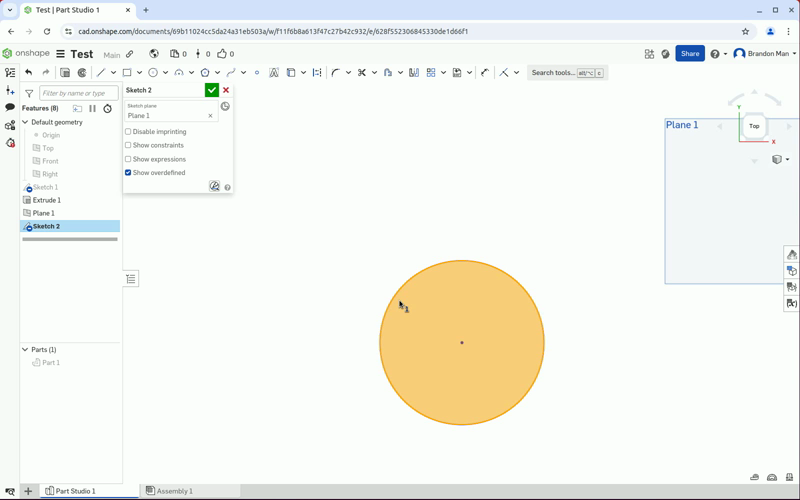
scroll(-6)
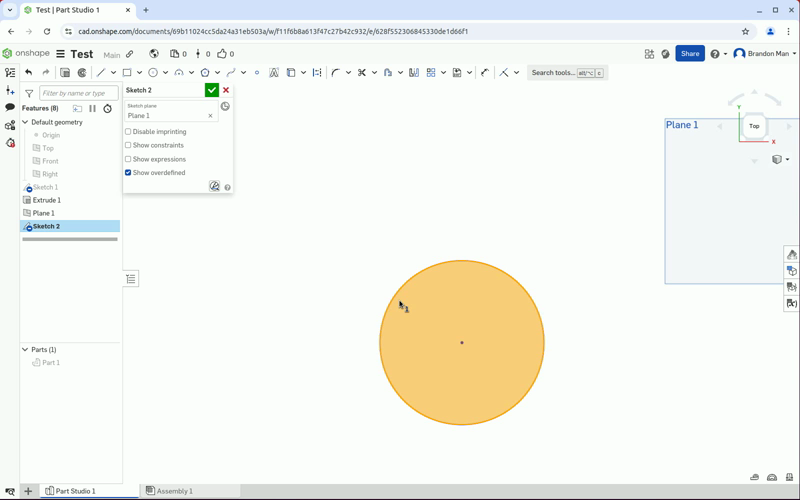
scroll(-6)
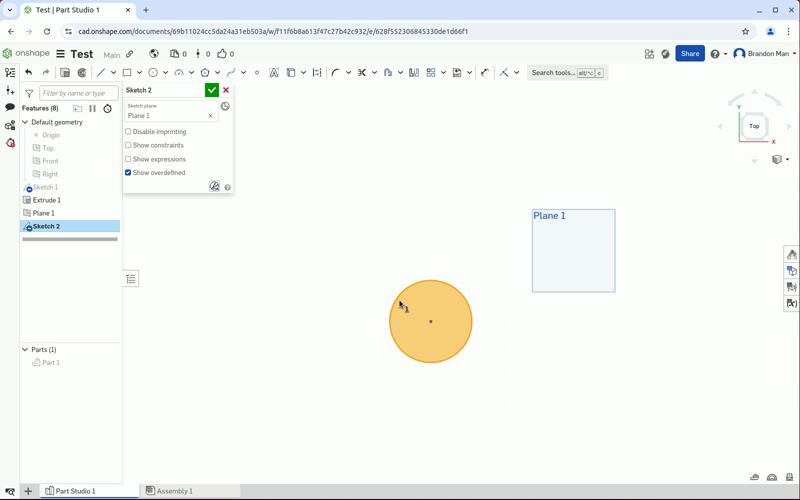
scroll(-6)
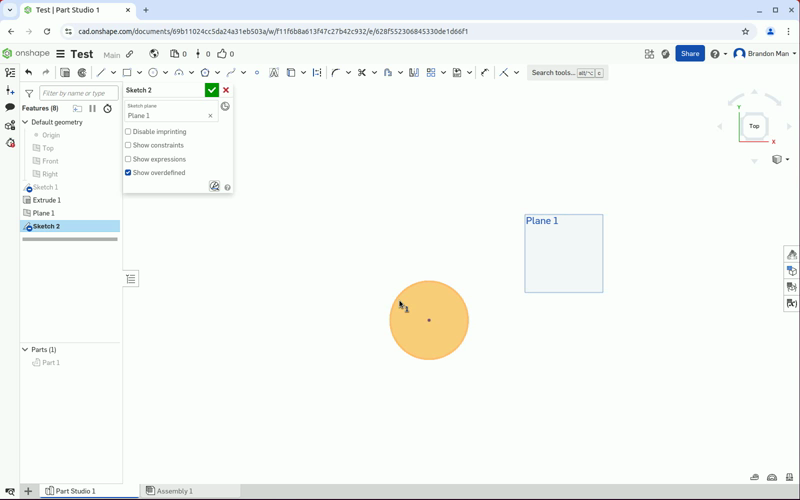
scroll(-6)
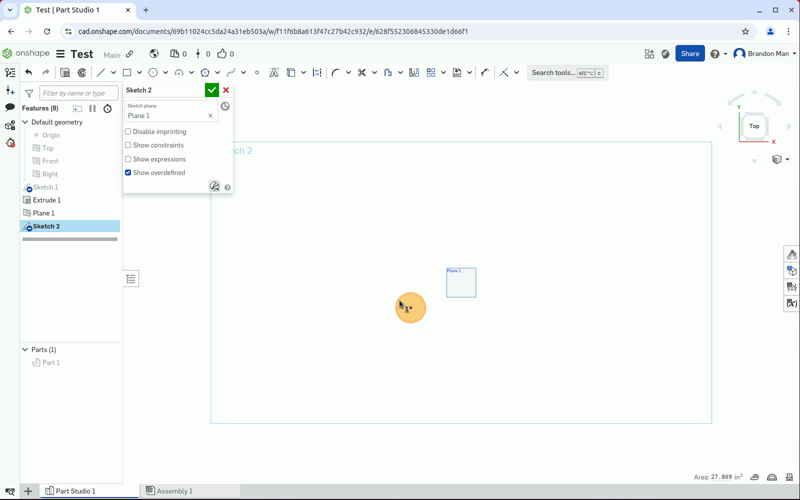
mouse_move(73, 352)
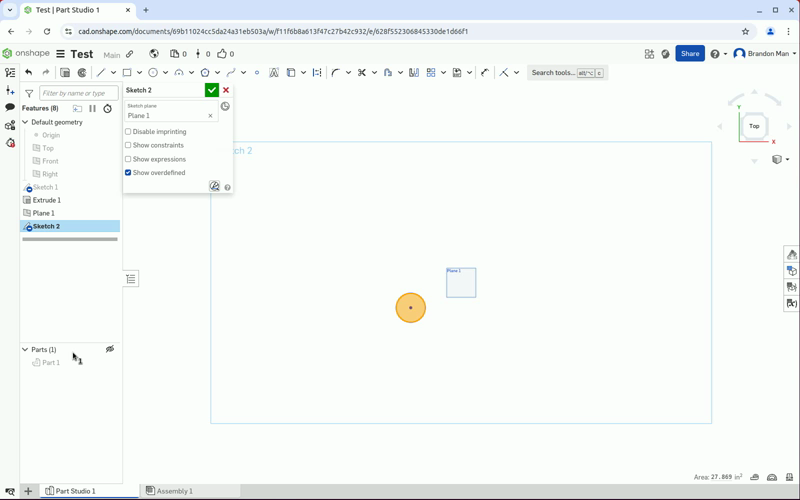
key(shift+y)
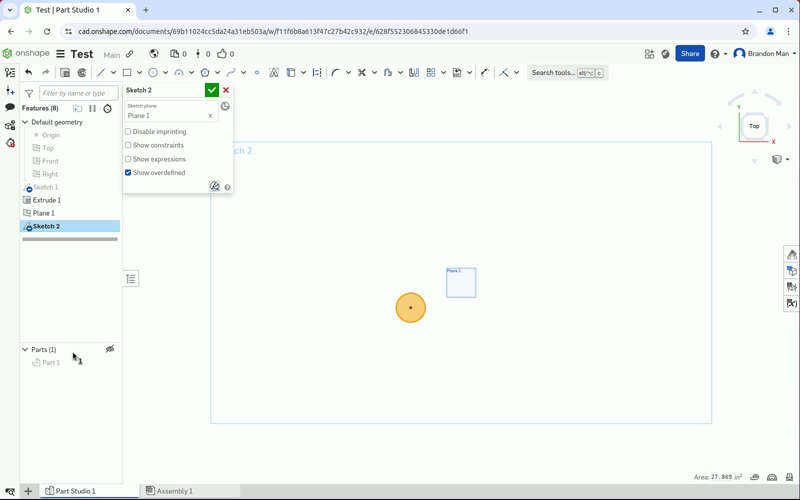
key(shift+e)
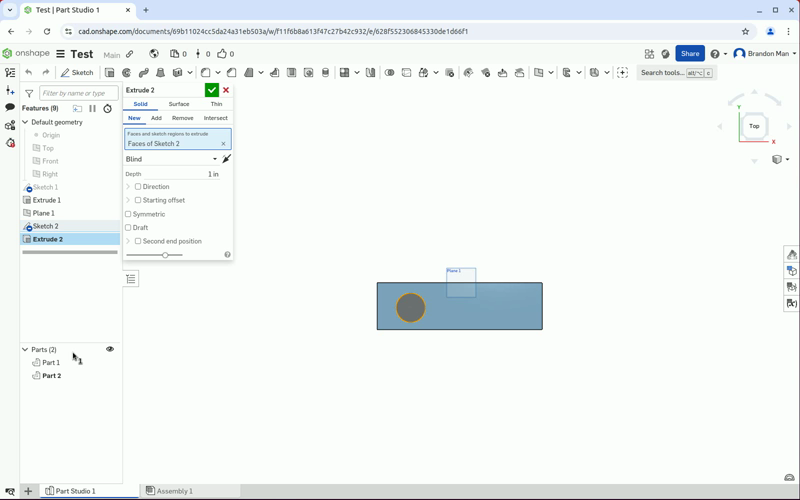
mouse_move(143, 106)
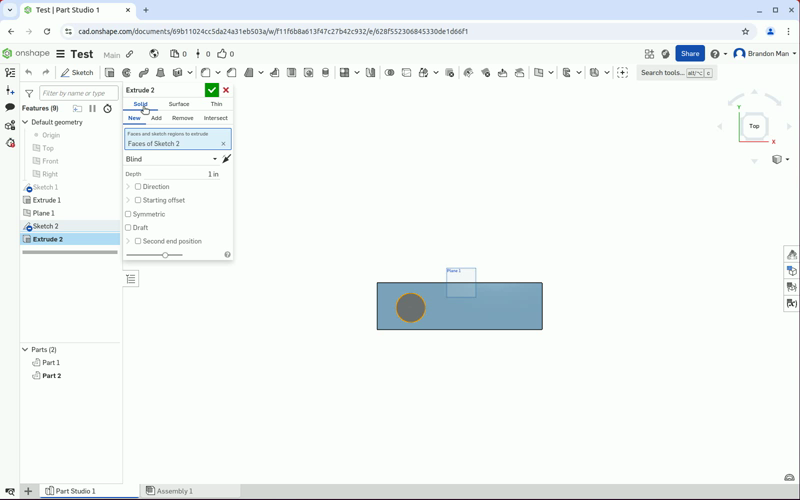
click(143, 106)
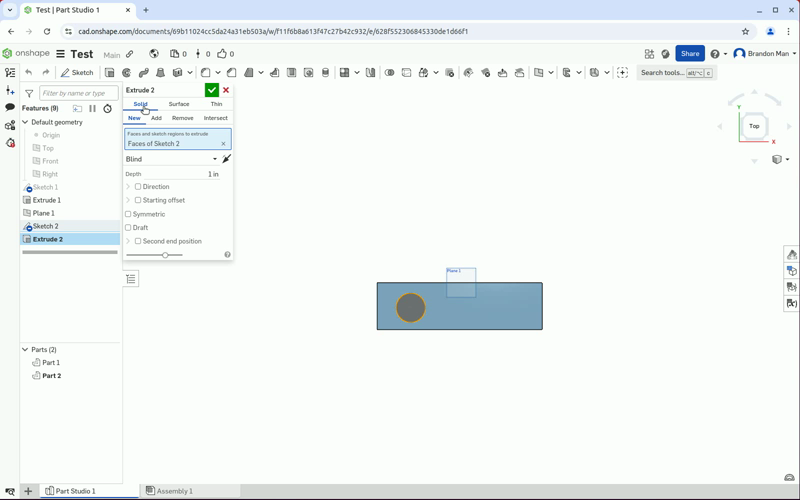
mouse_move(186, 120)
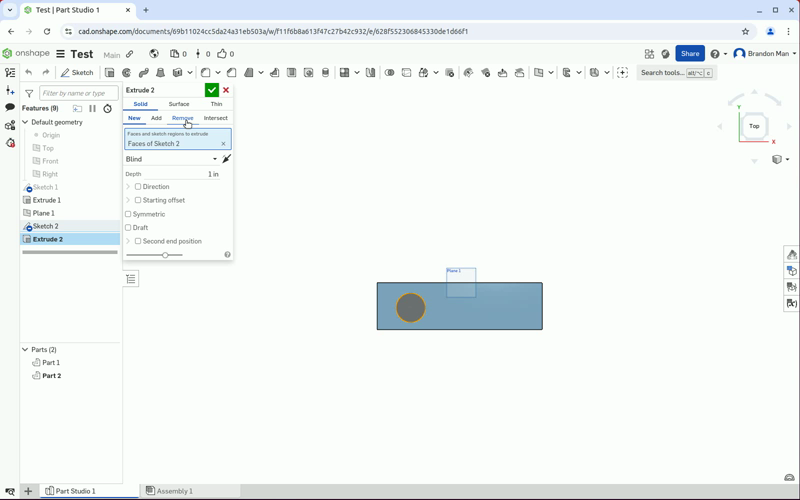
click(186, 120)
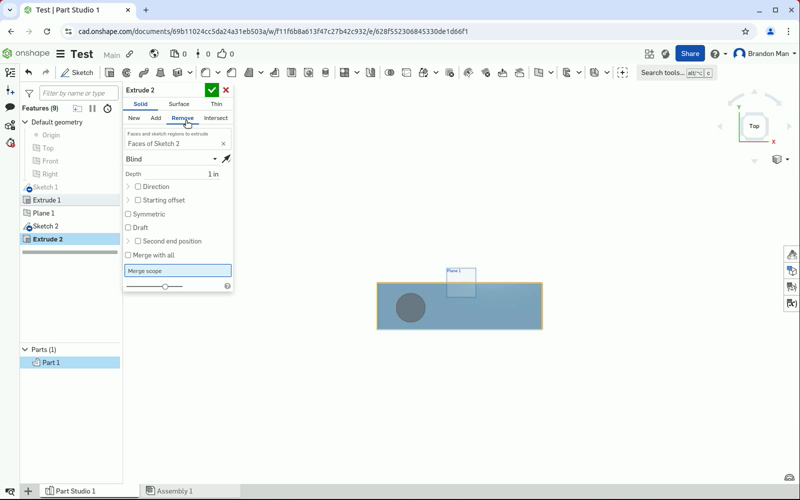
key(tab, 4)
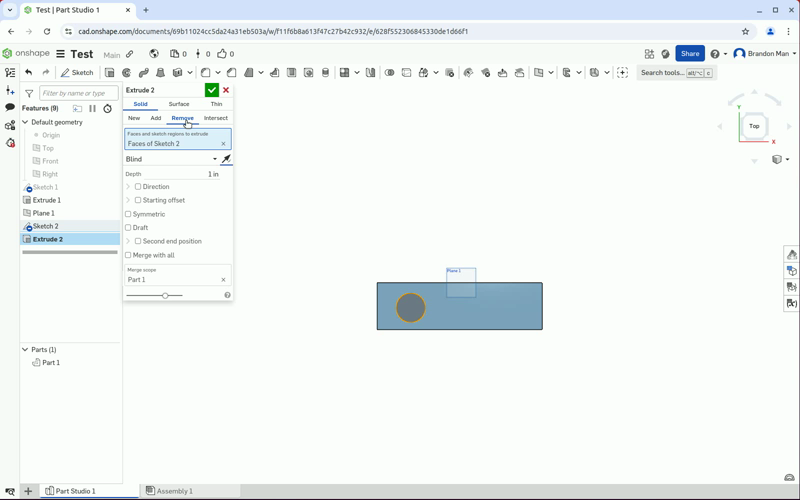
text(5.777)
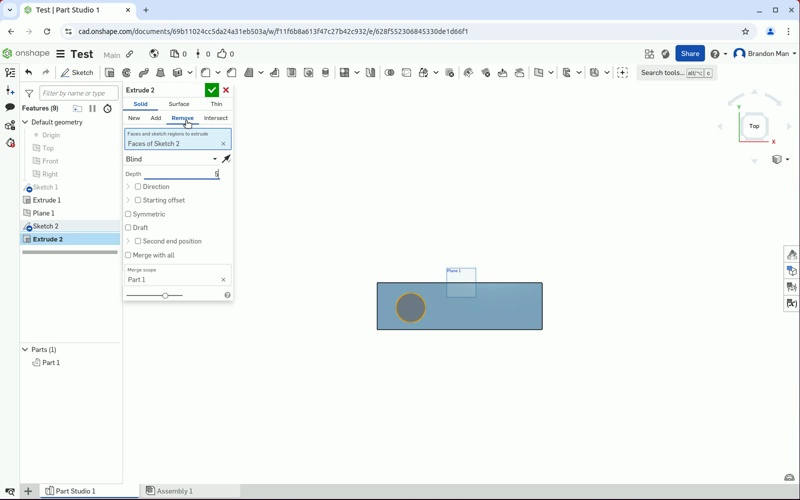
key(tab, 6)
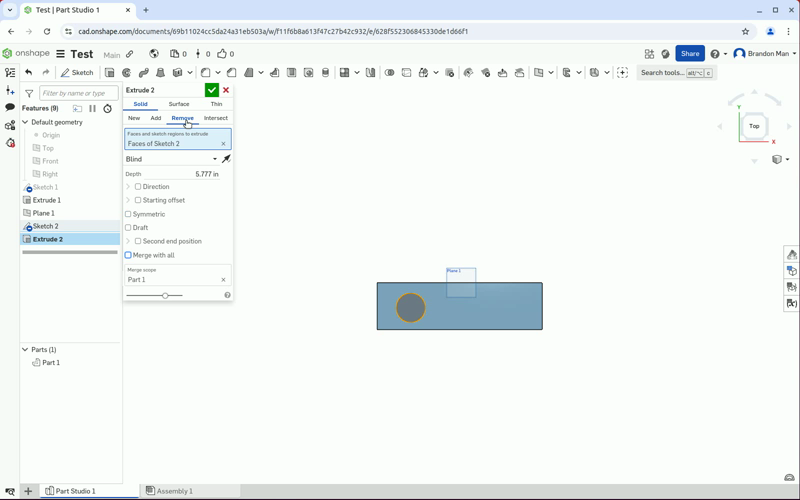
key(space)
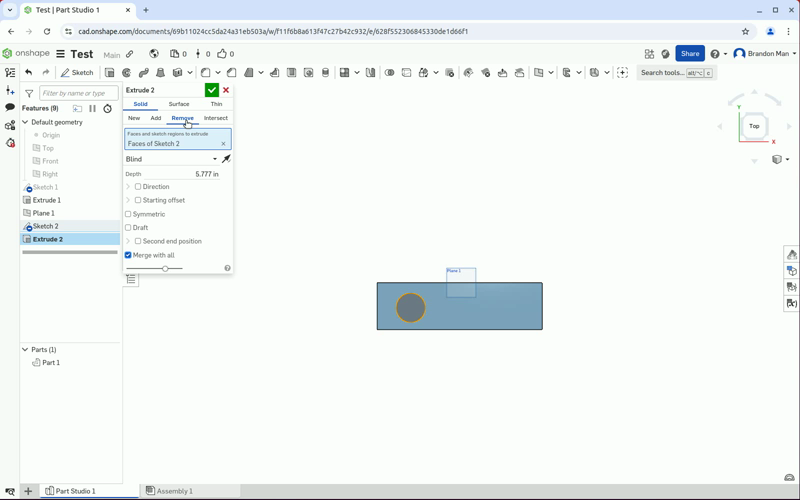
key(enter)
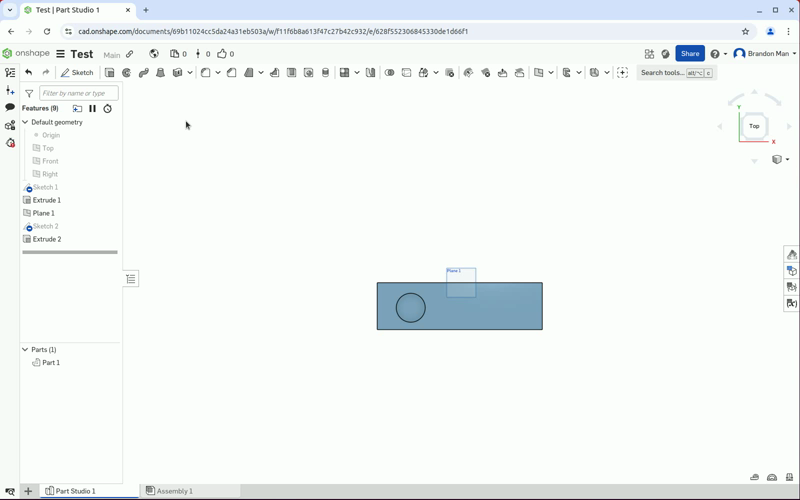
key(shift+h)
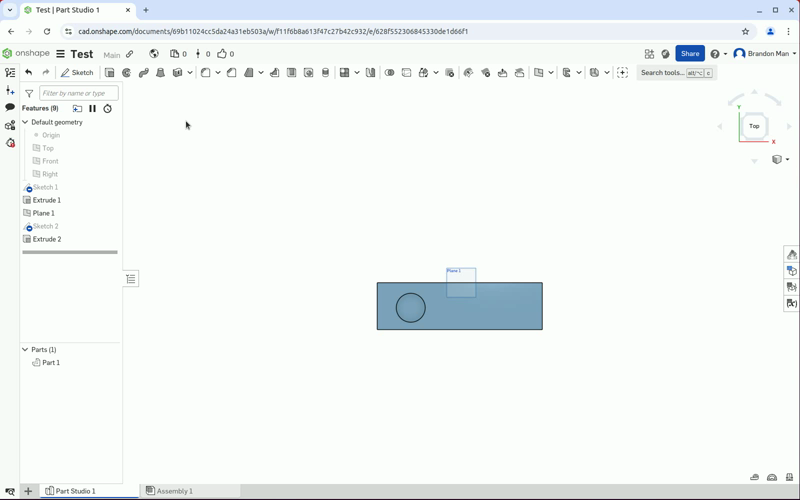
key(shift+h)
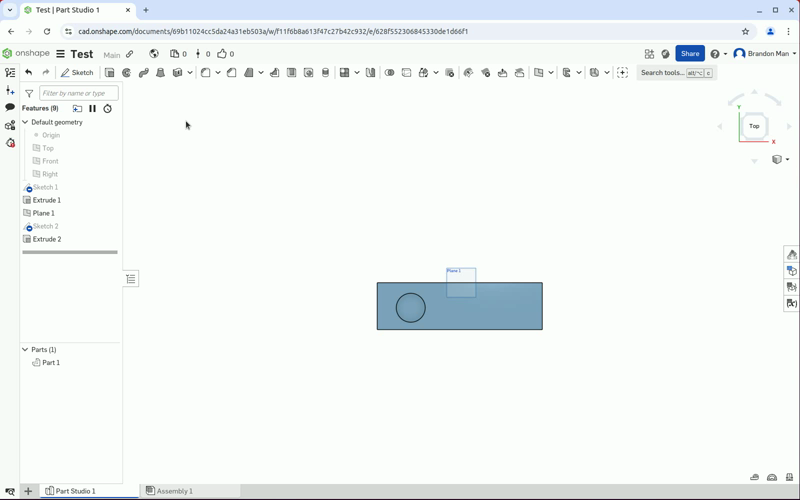
mouse_move(73, 189)
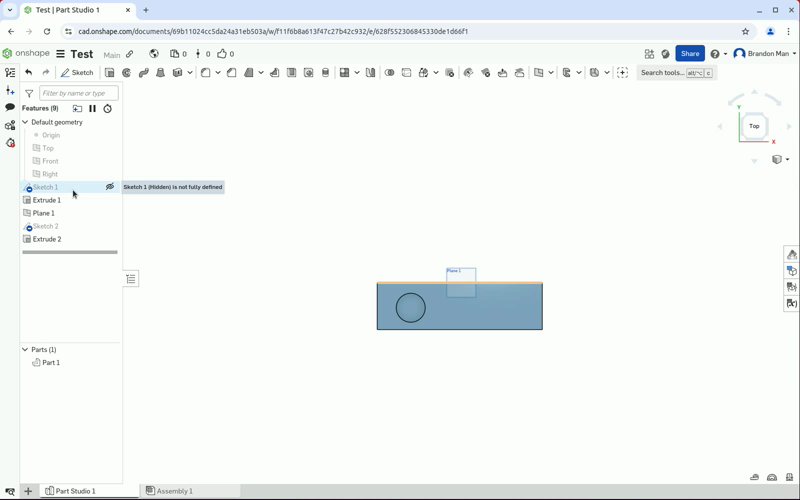
click(73, 189)
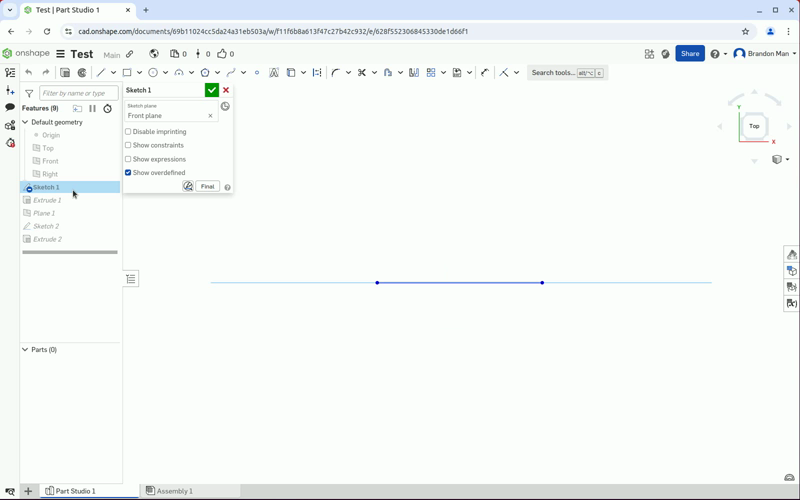
mouse_move(229, 92)
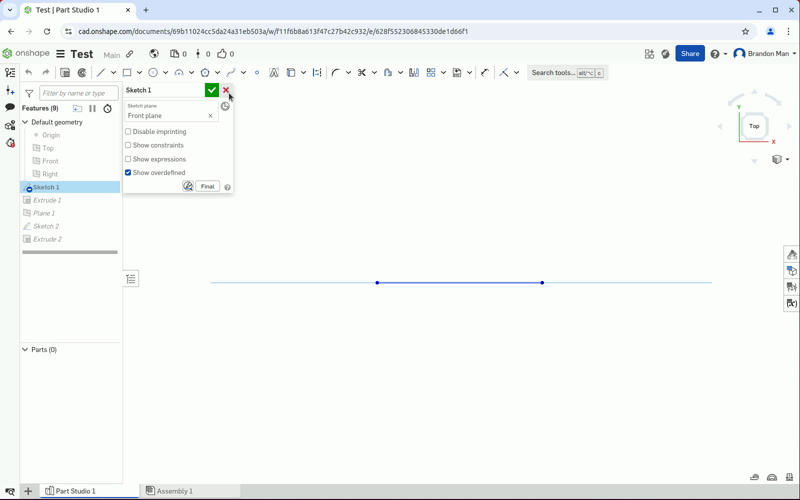
click(229, 92)
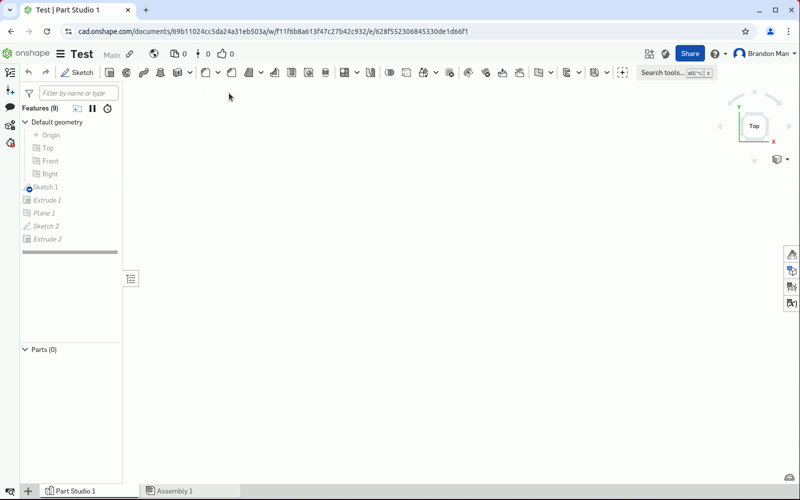
key(shift+s)
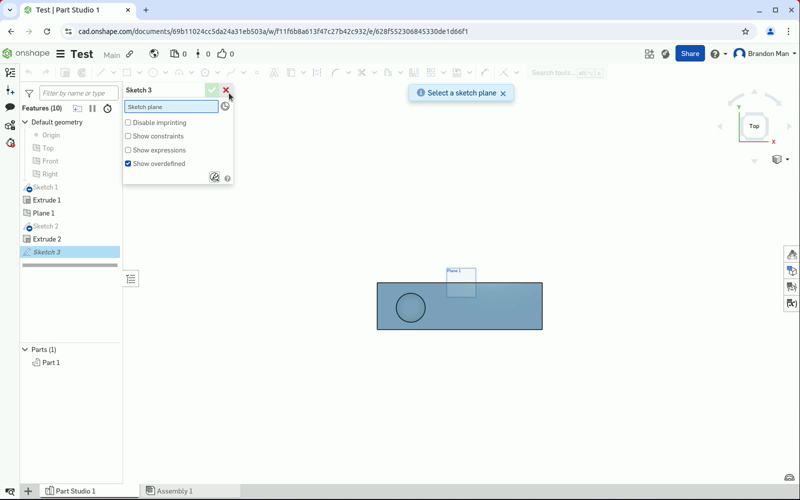
mouse_move(73, 215)
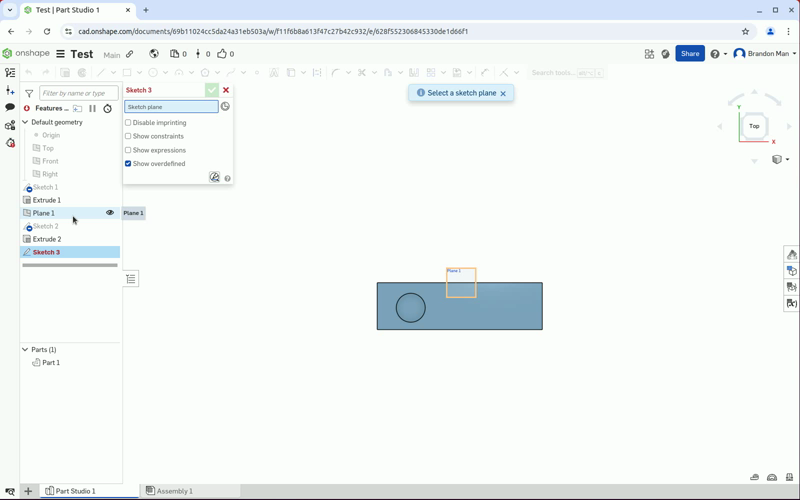
click(73, 215)
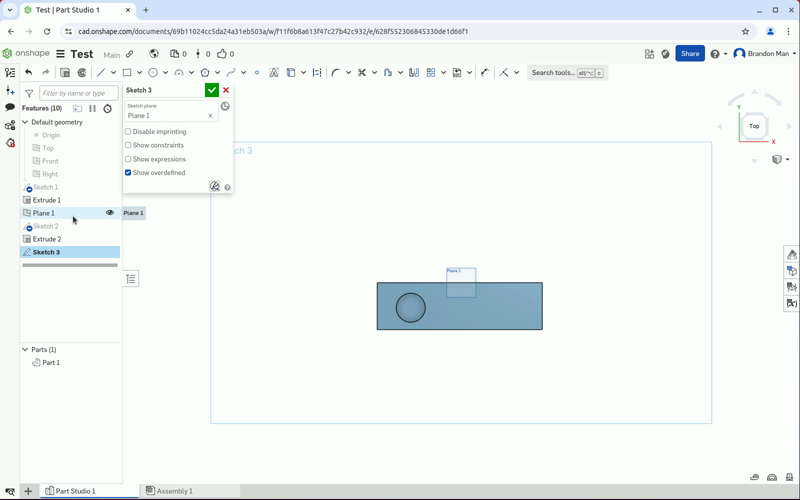
mouse_move(73, 352)
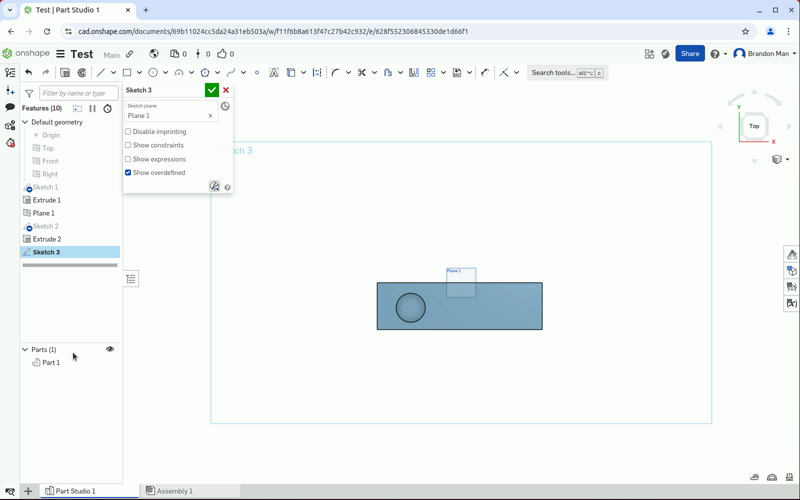
key(y)
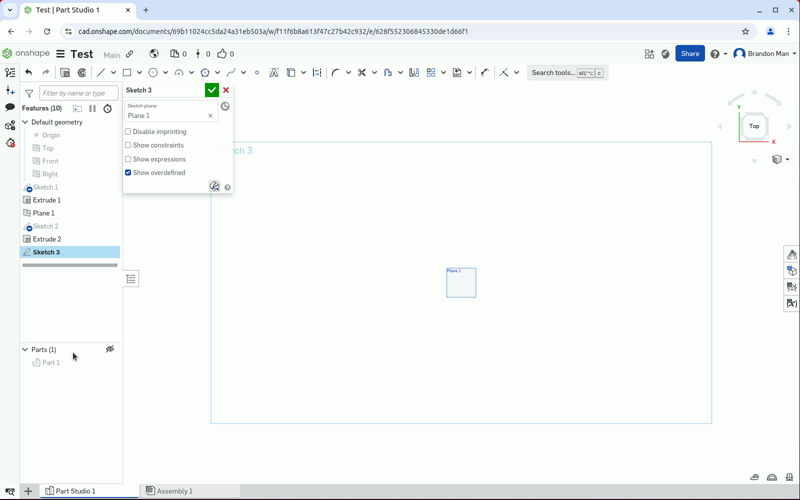
key(c)
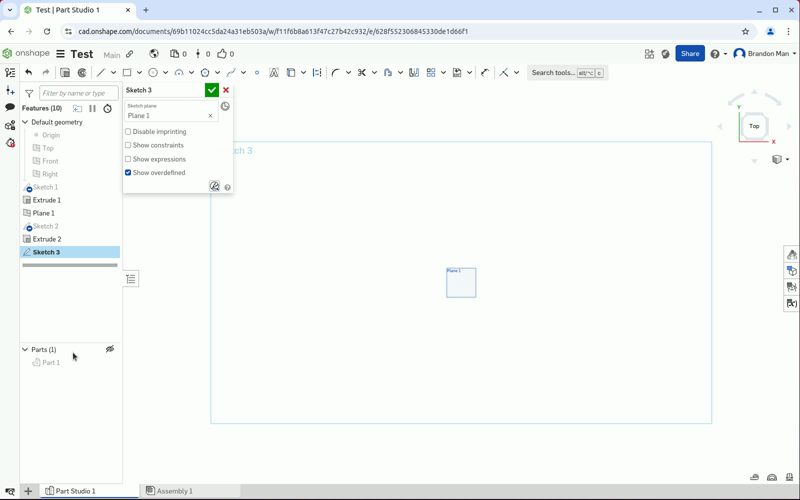
key_down(shift)
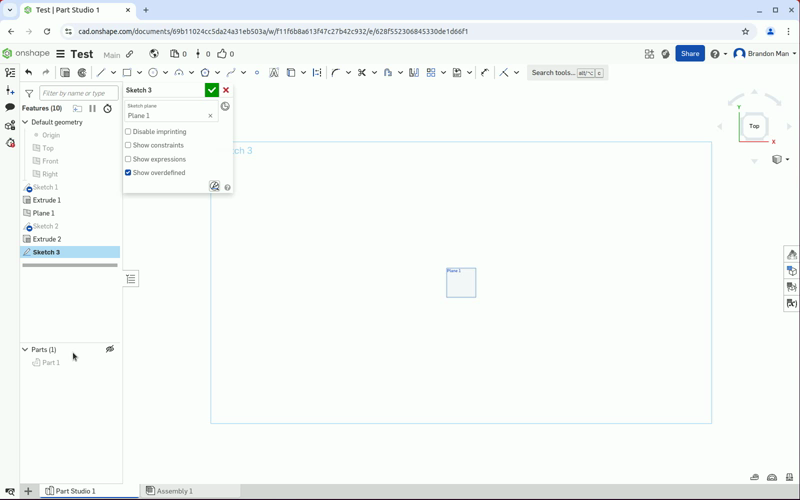
mouse_move(511, 307)
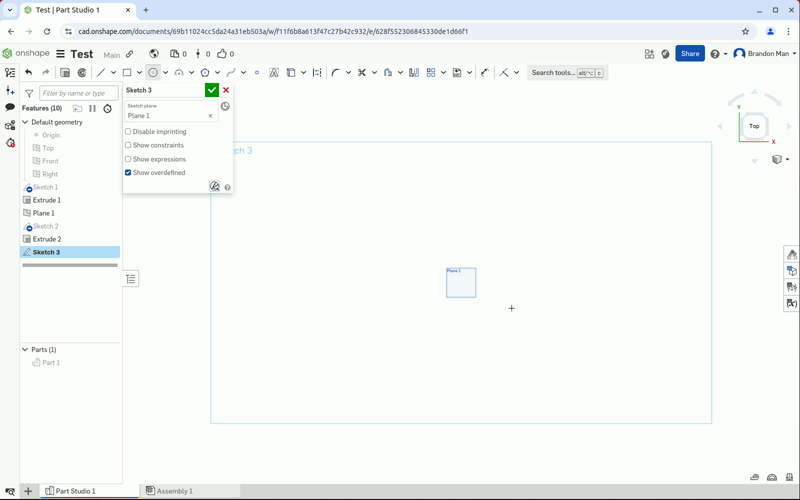
click(511, 307)
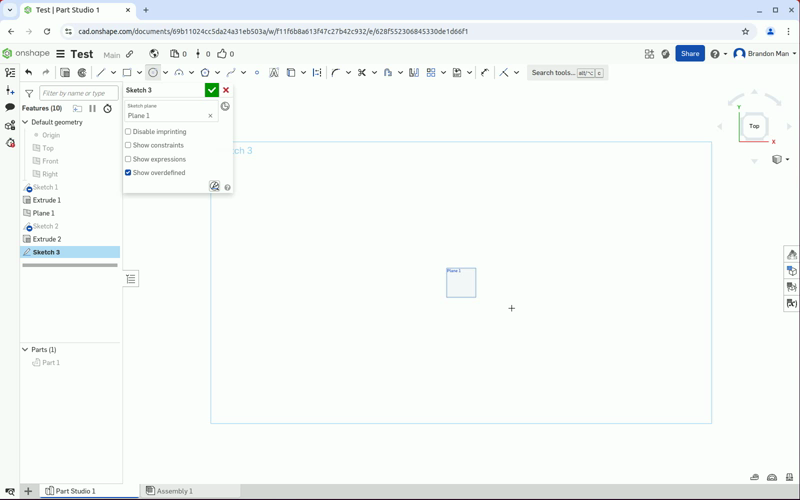
key_up(shift)
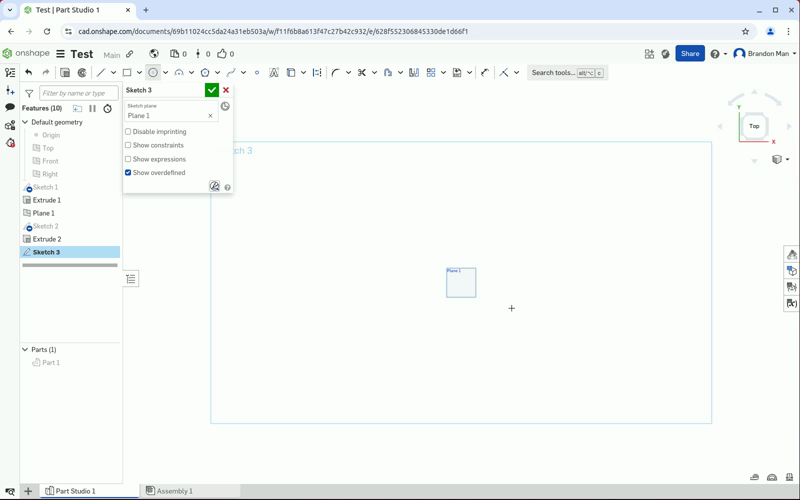
mouse_move(526, 307)
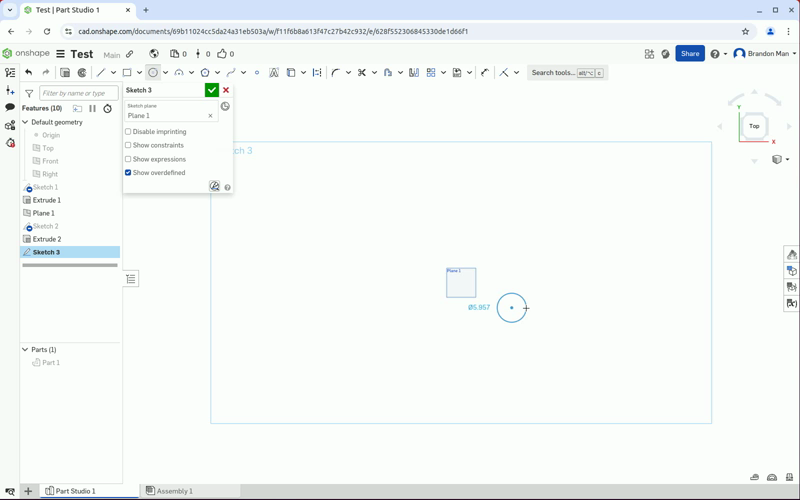
click(526, 307)
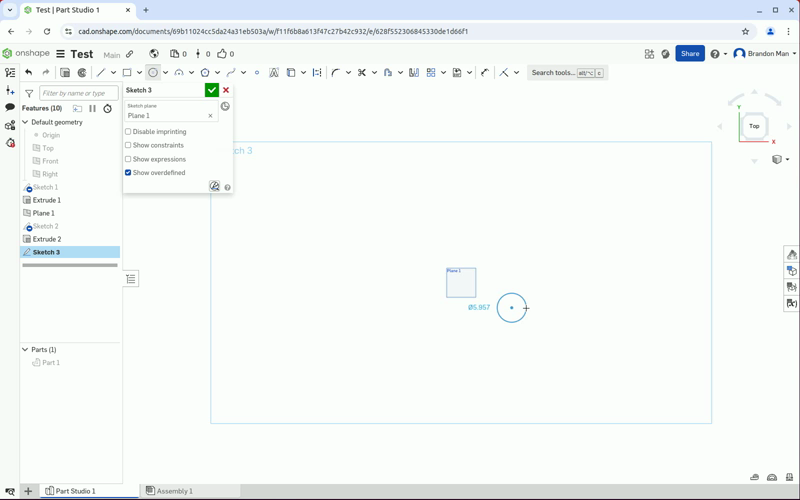
key(esc)
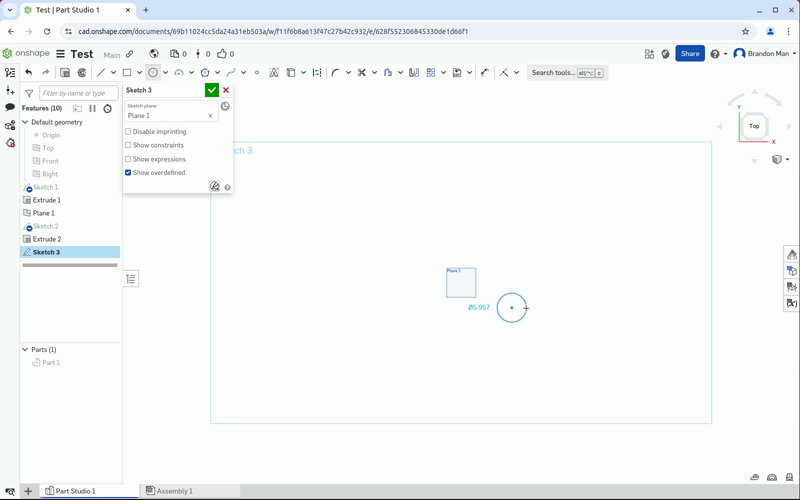
mouse_move(504, 303)
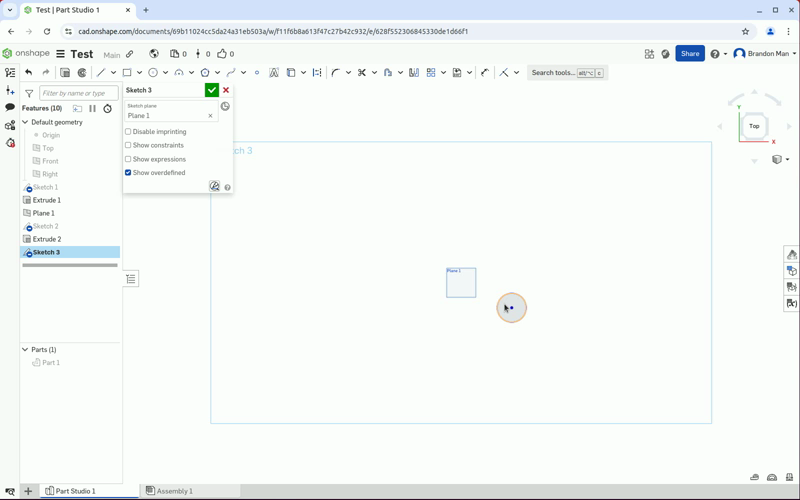
scroll(6)
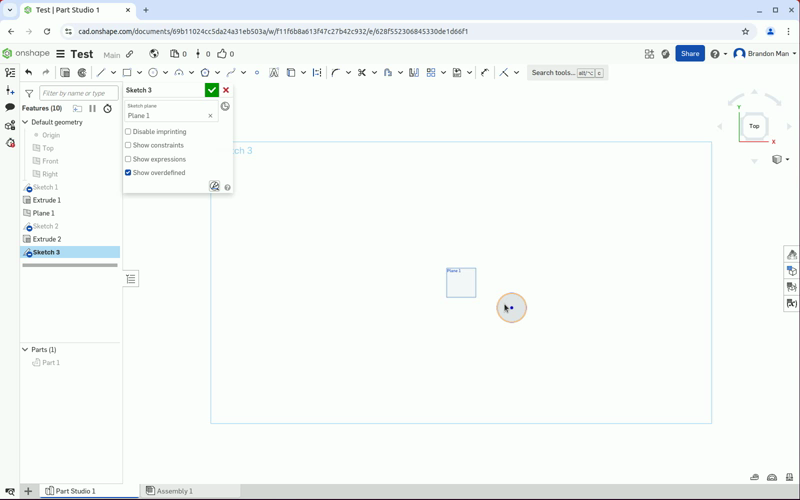
scroll(6)
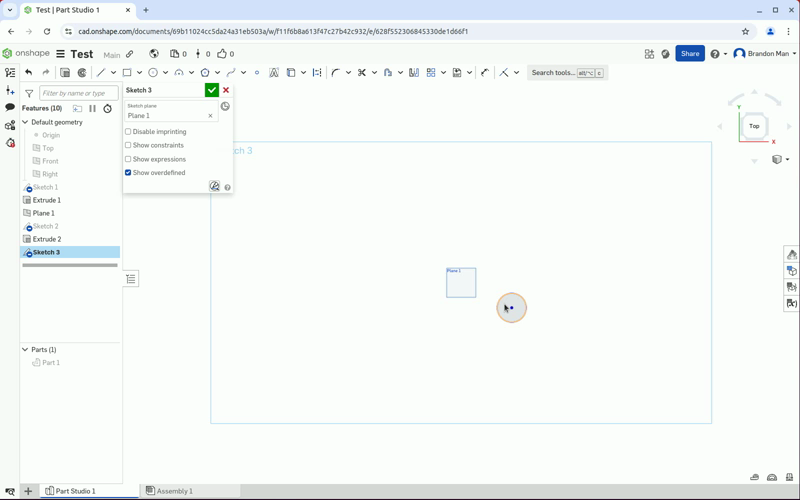
scroll(6)
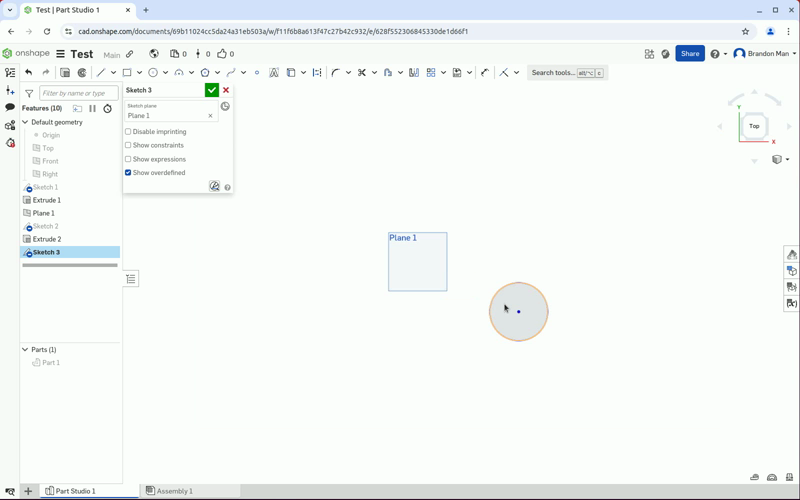
scroll(6)
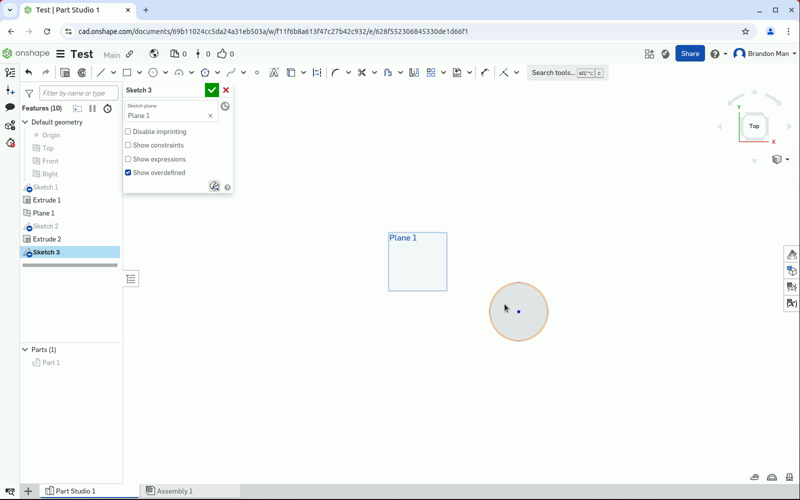
scroll(6)
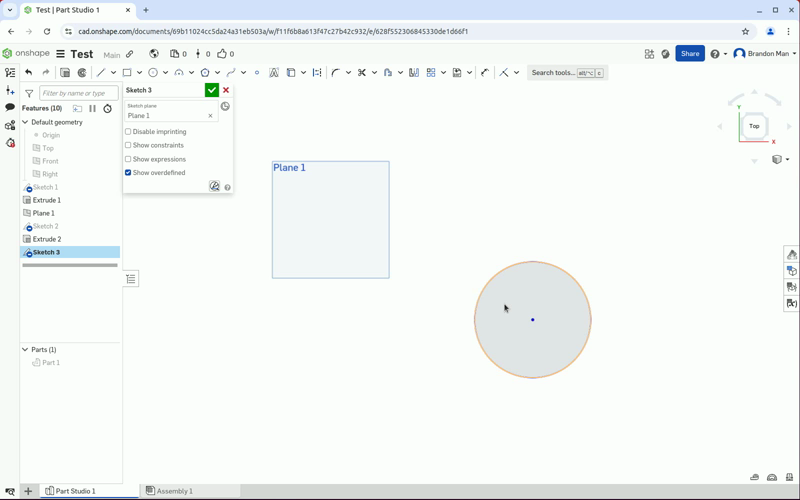
scroll(6)
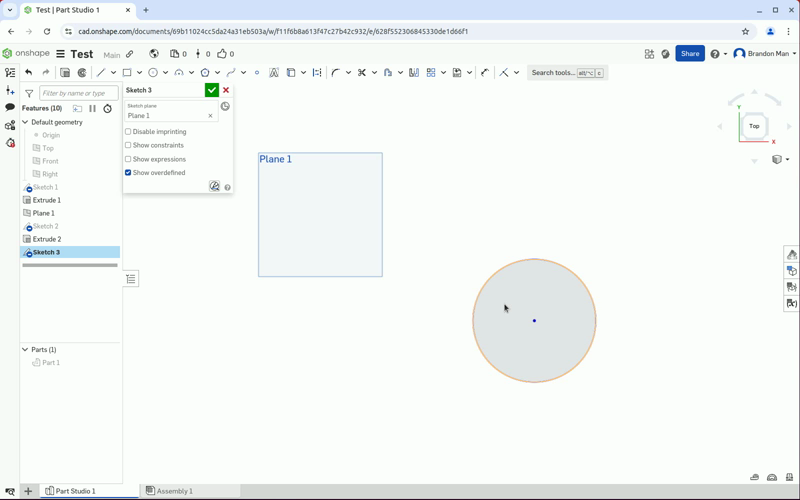
scroll(6)
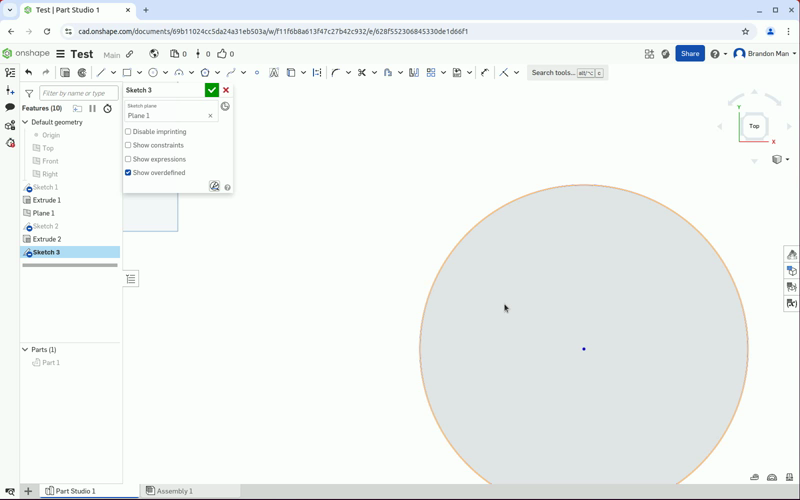
click(504, 303)
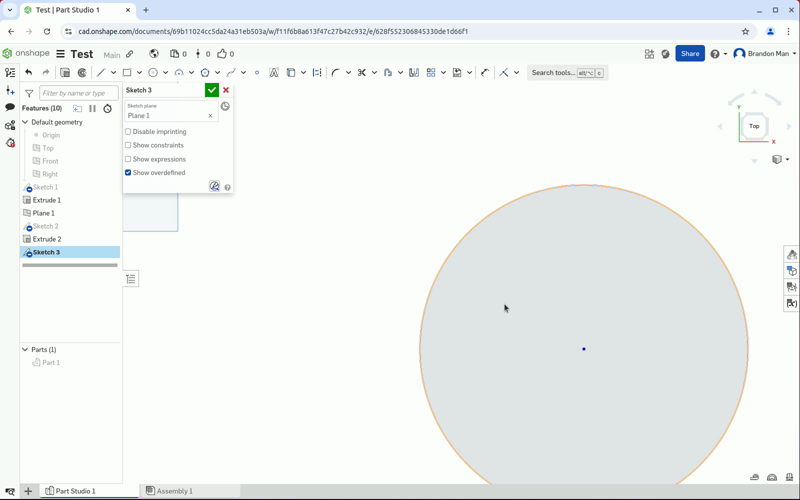
scroll(-6)
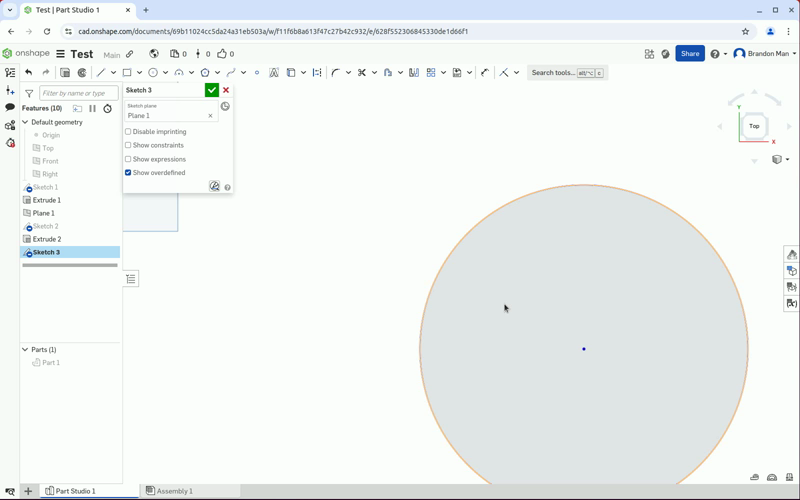
scroll(-6)
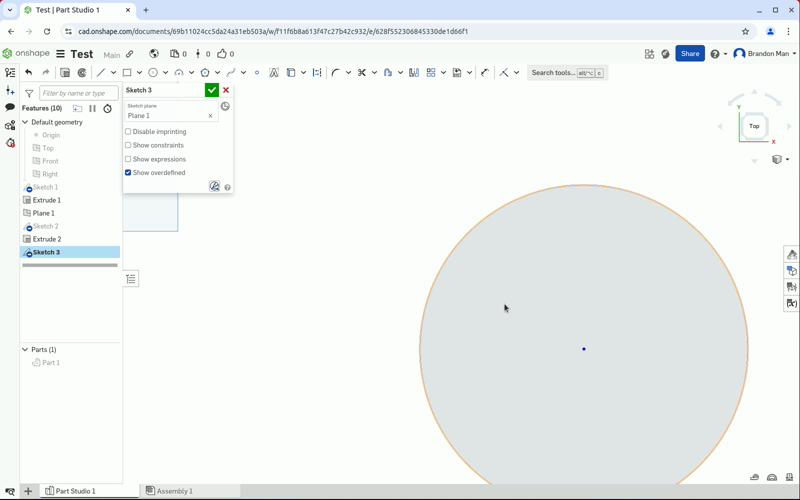
scroll(-6)
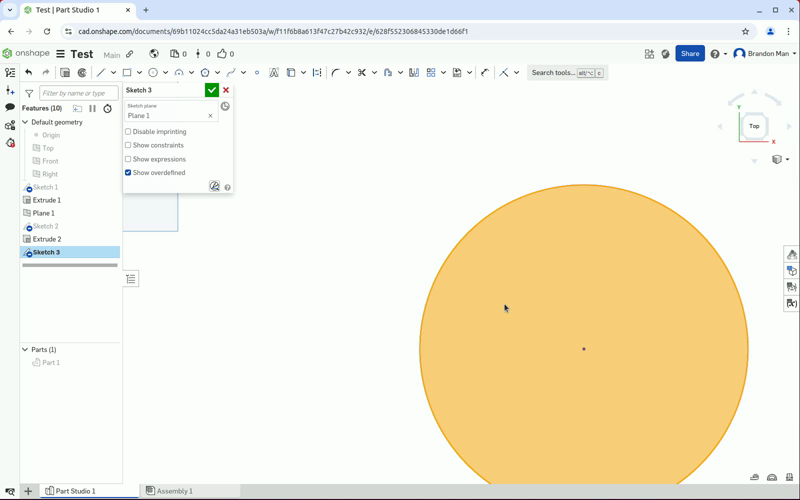
scroll(-6)
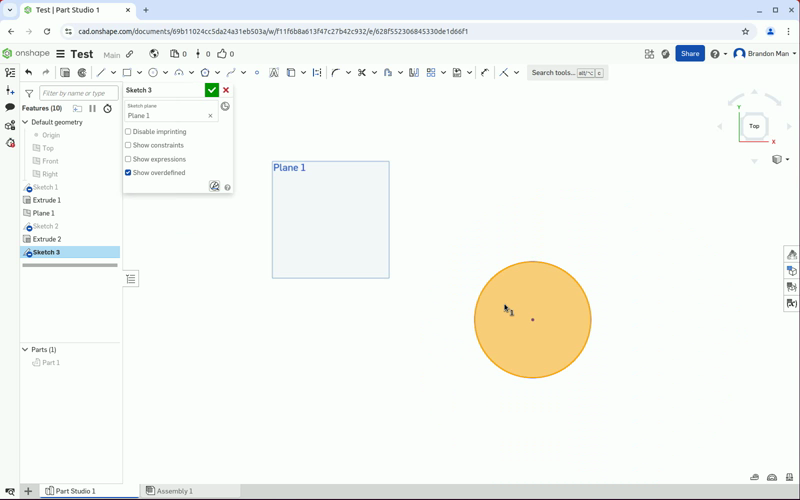
scroll(-6)
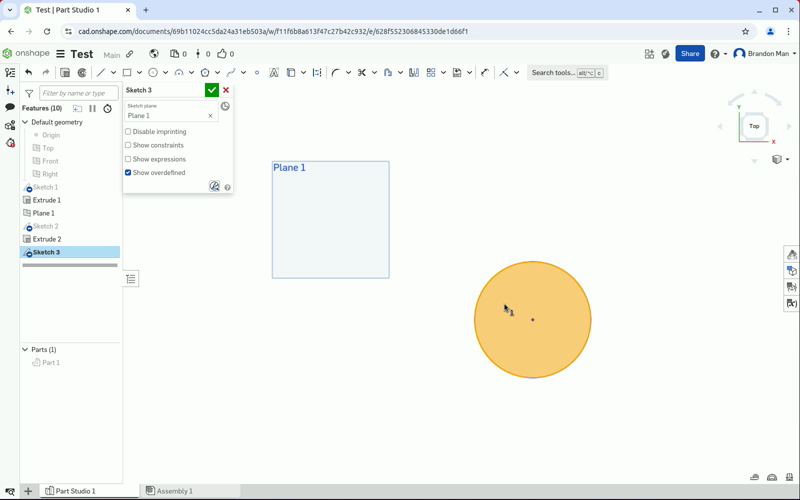
scroll(-6)
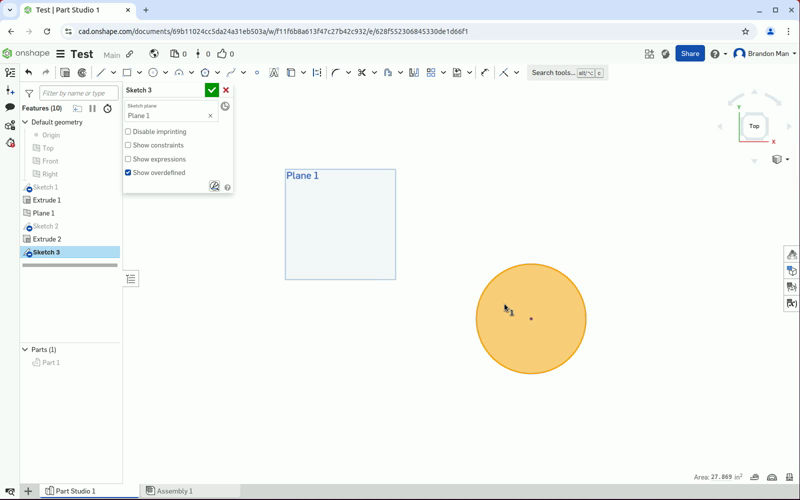
scroll(-6)
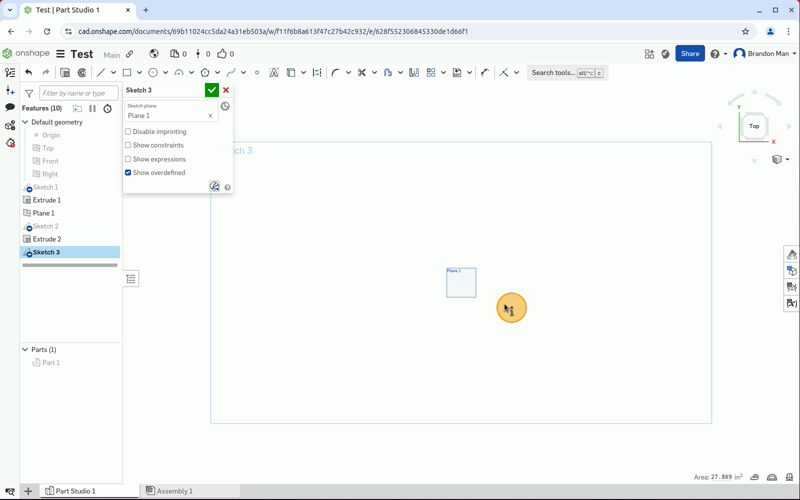
mouse_move(73, 352)
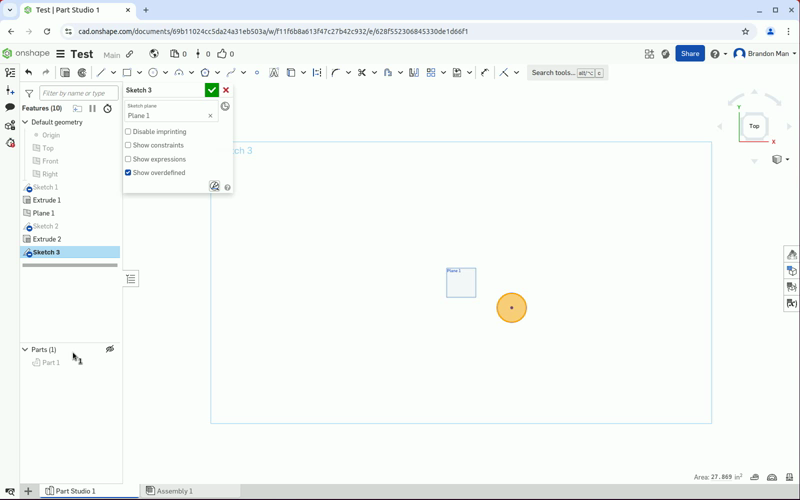
key(shift+y)
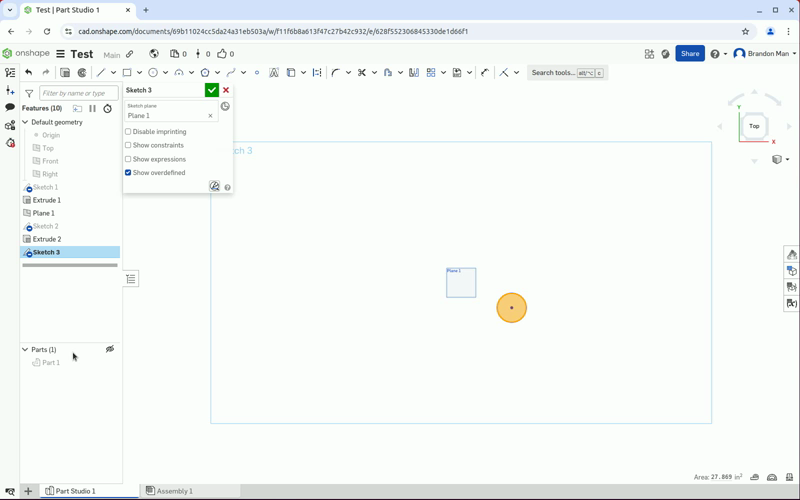
key(shift+e)
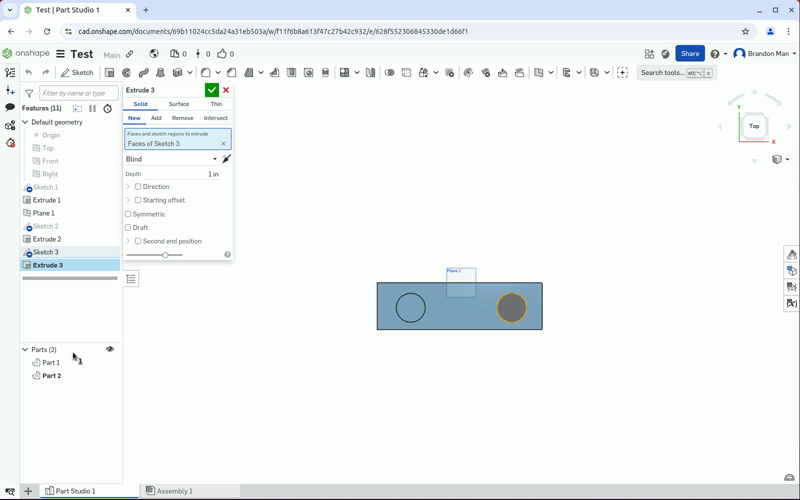
mouse_move(143, 106)
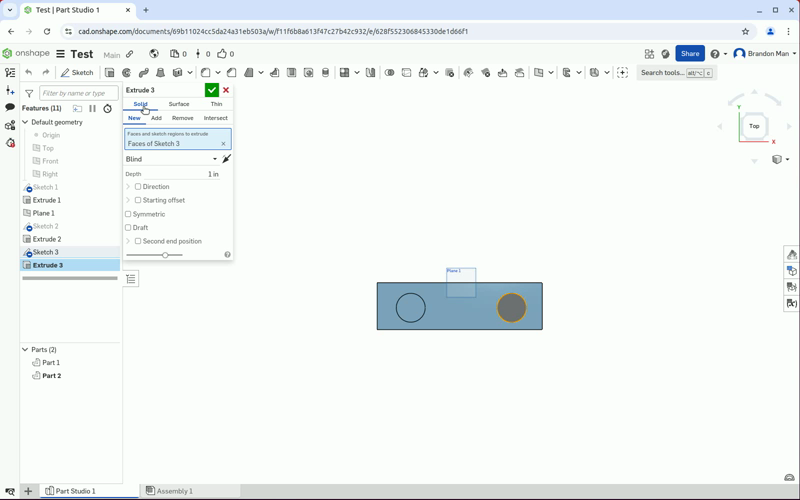
click(143, 106)
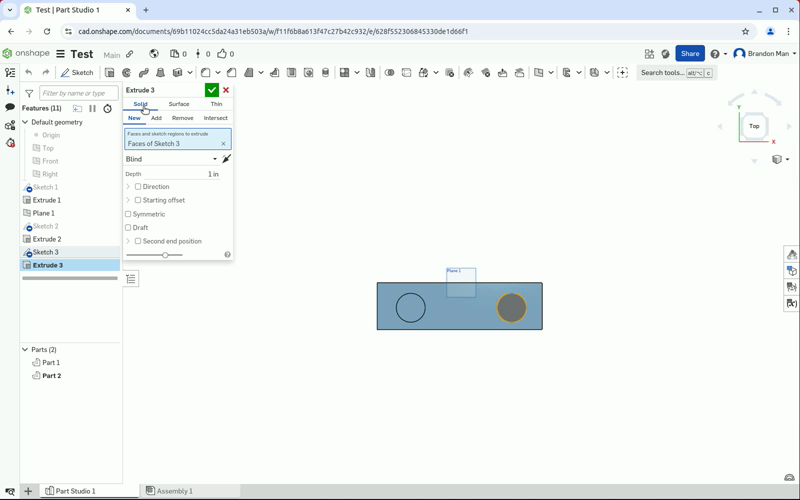
mouse_move(186, 120)
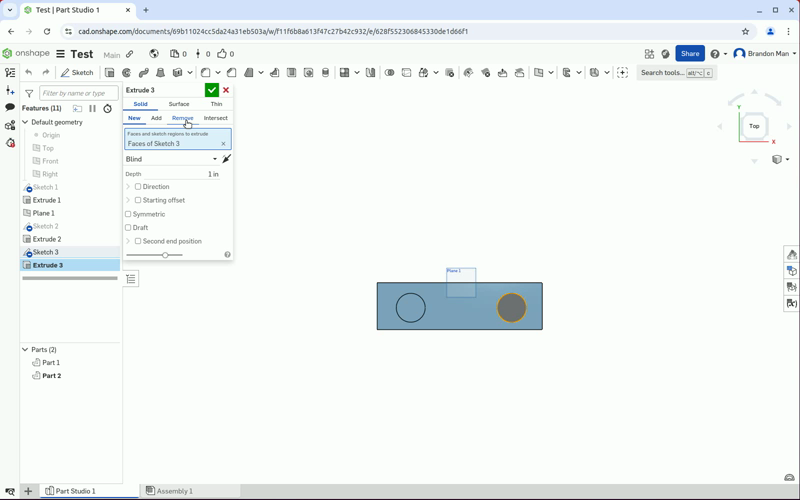
click(186, 120)
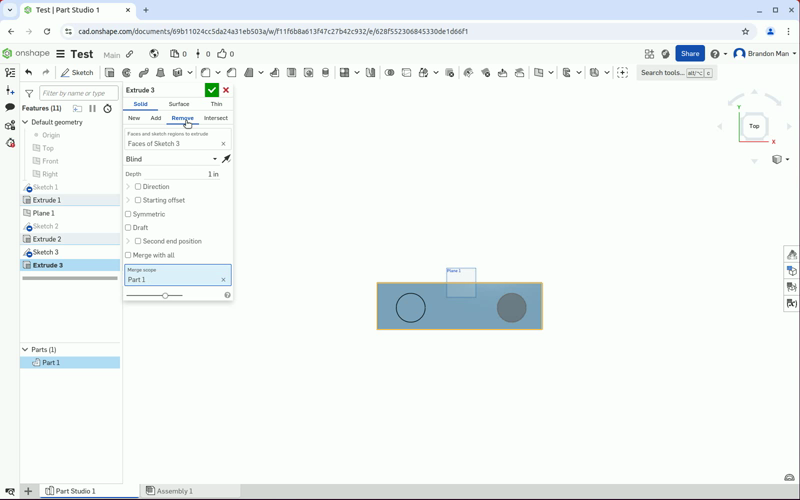
key(tab, 4)
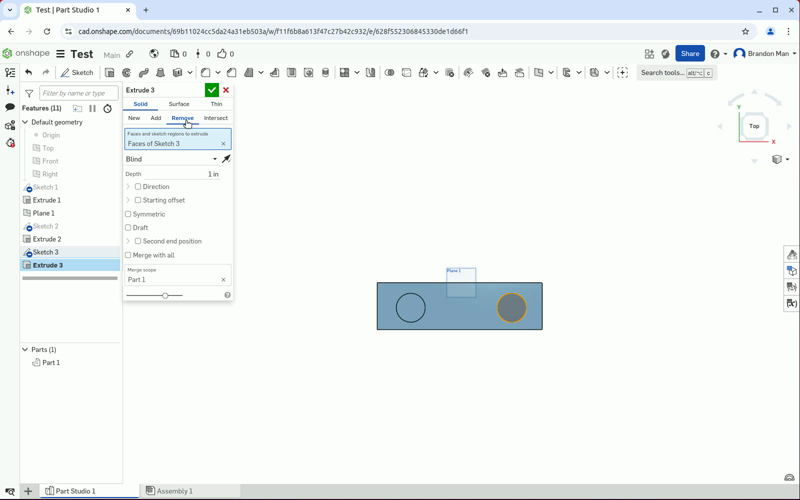
text(5.777)
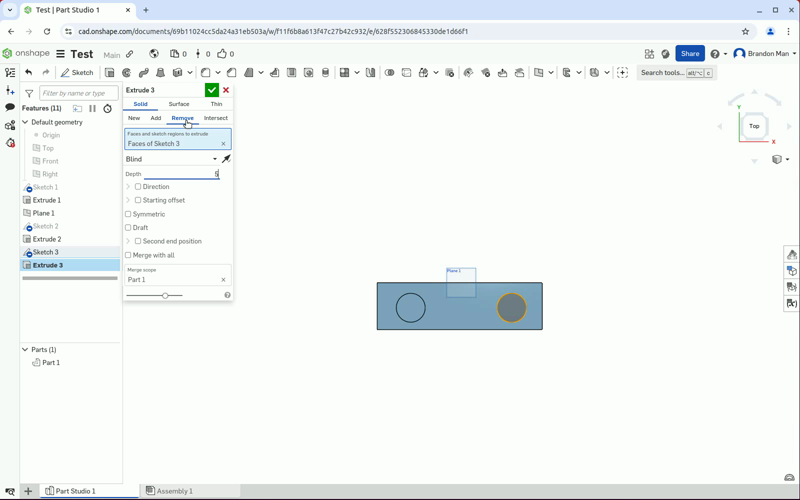
key(tab, 6)
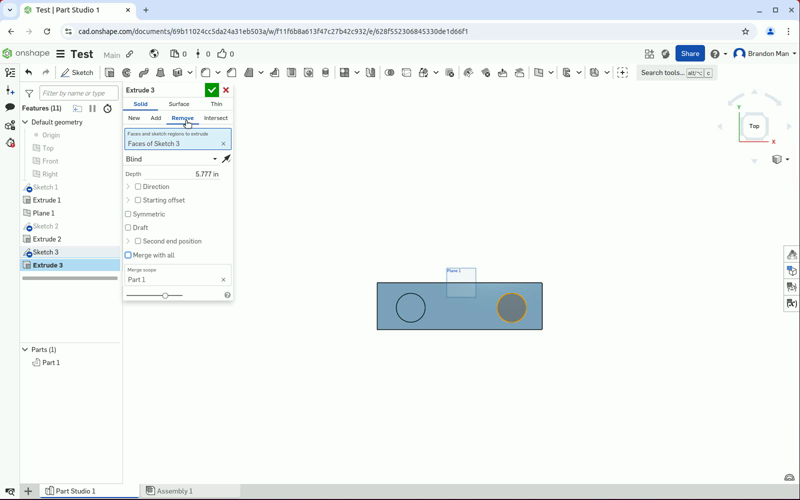
key(space)
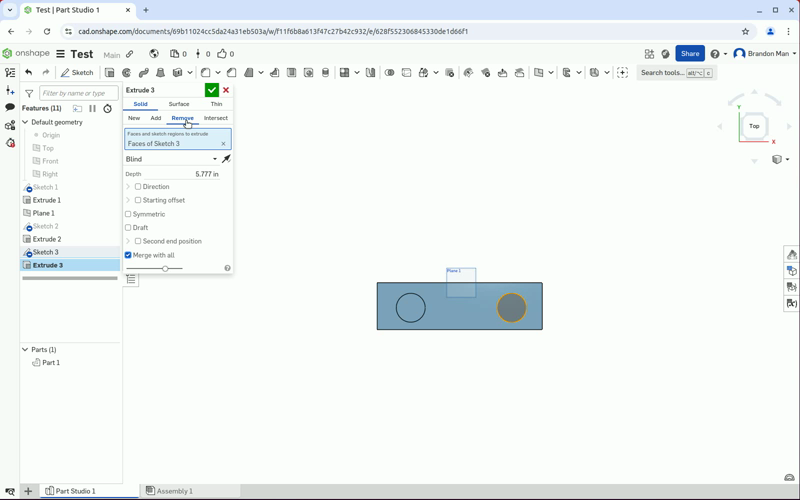
key(enter)
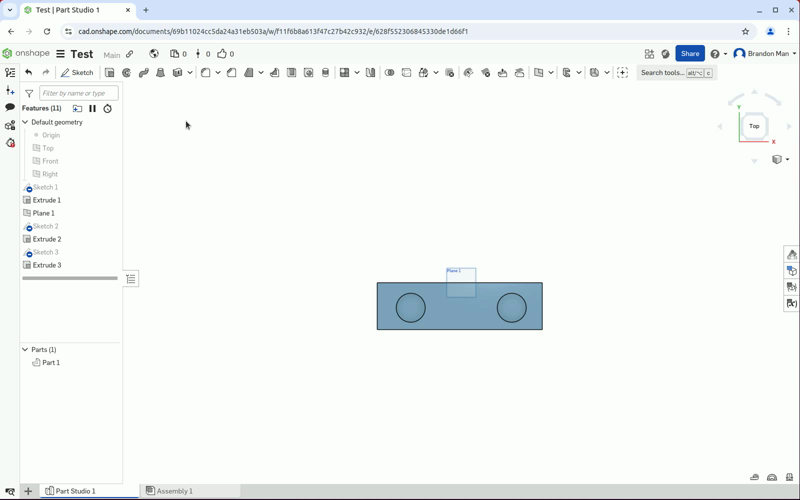
key(shift+h)
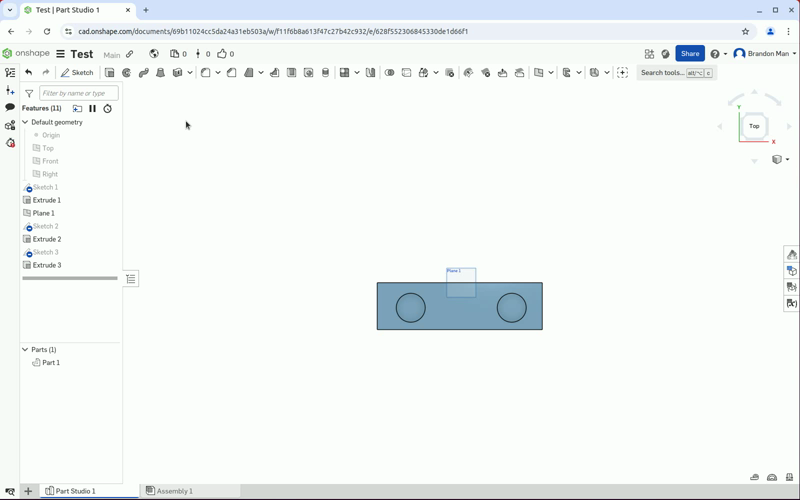
key(shift+h)
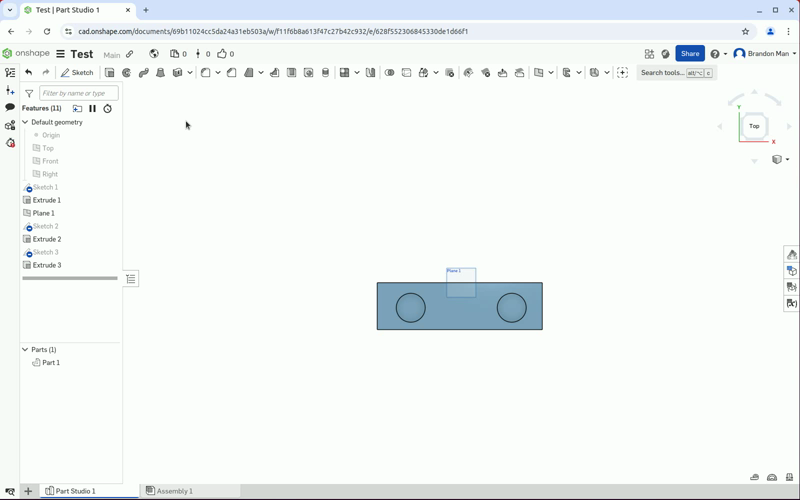
key(shift+7)
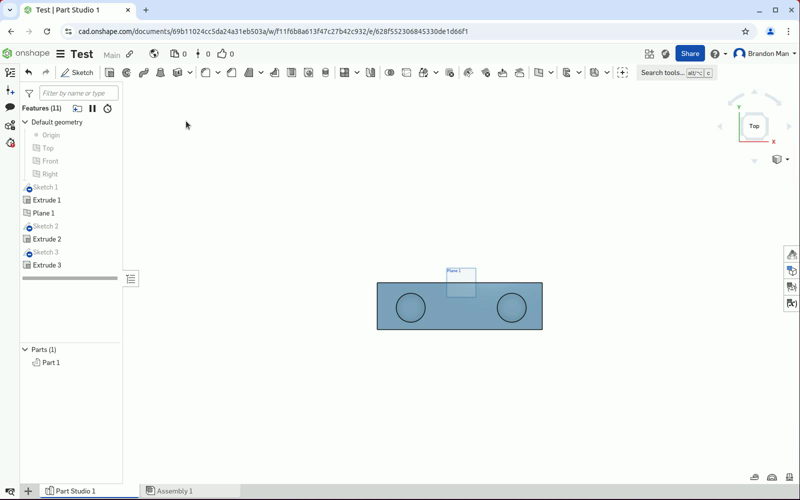
key(up, 3)
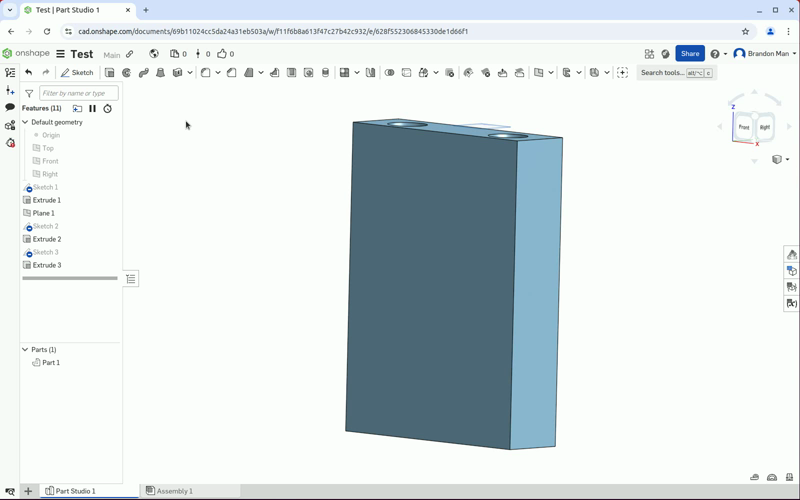
key(left, 3)
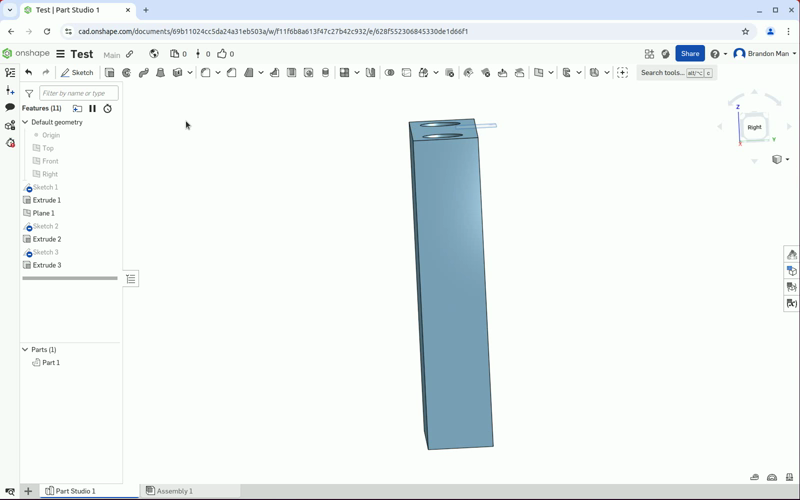
key(right, 3)
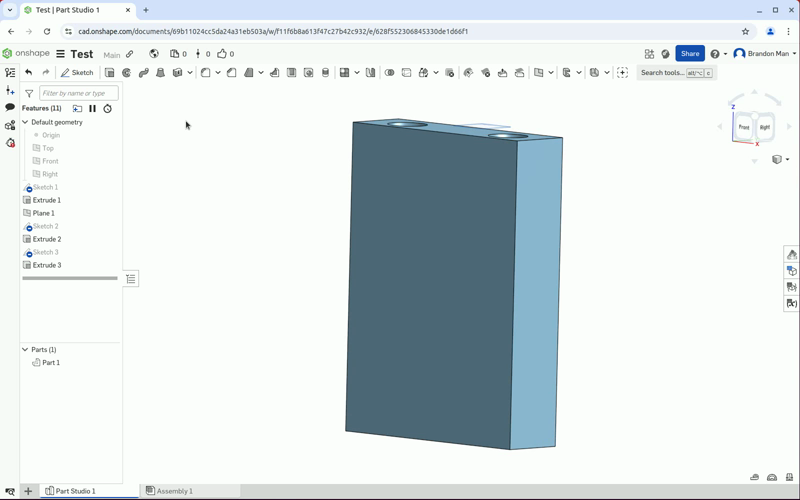
key(down, 3)
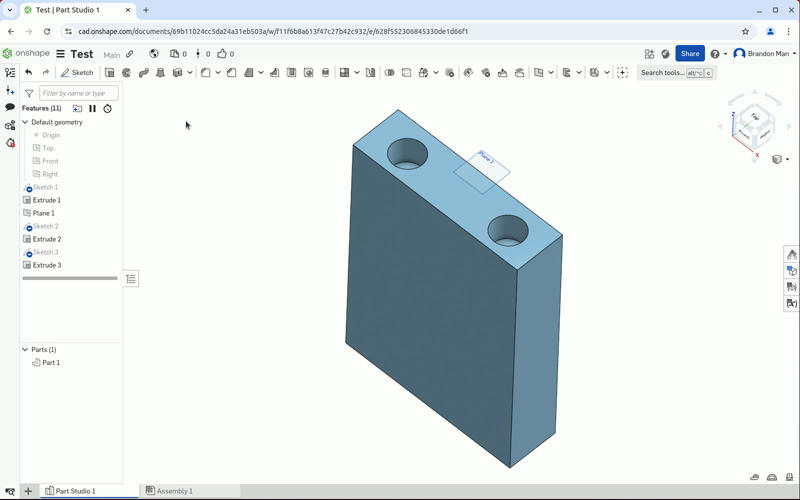
mouse_move(73, 189)
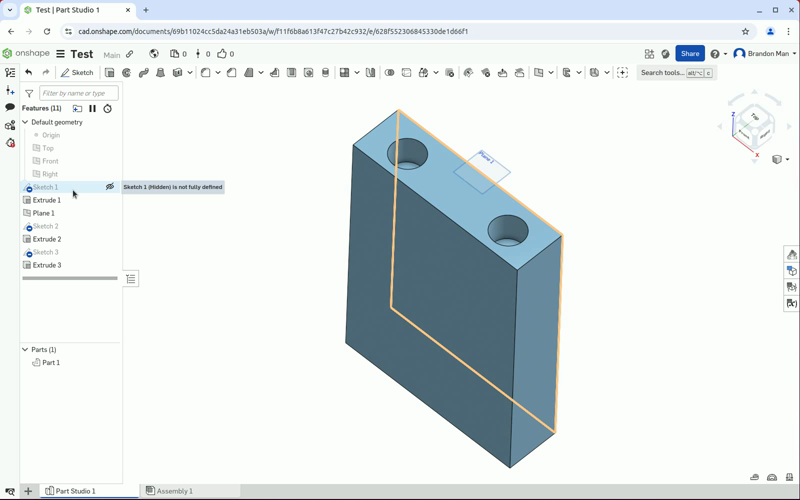
click(73, 189)